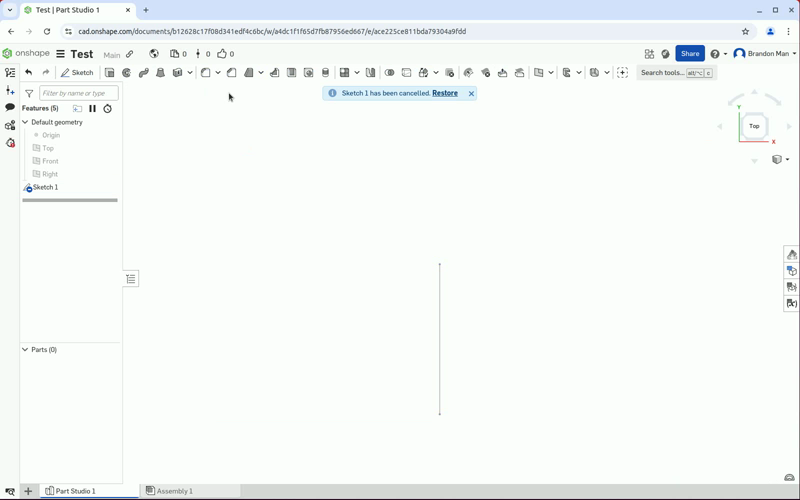
key(shift+h)
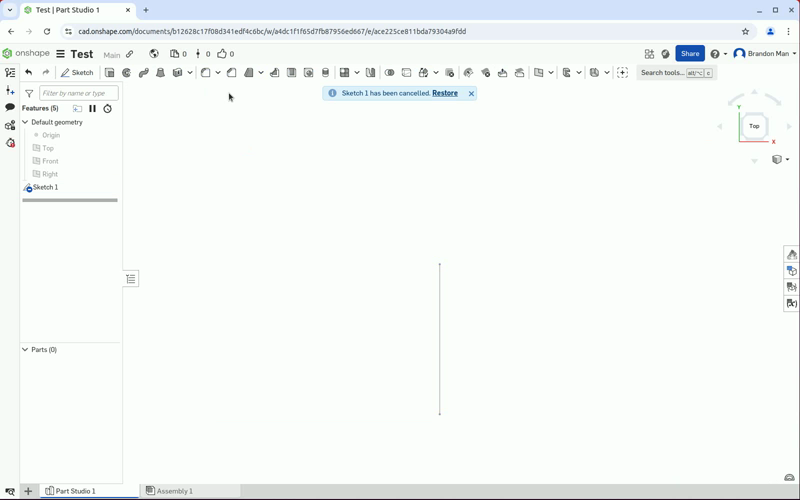
key(shift+s)
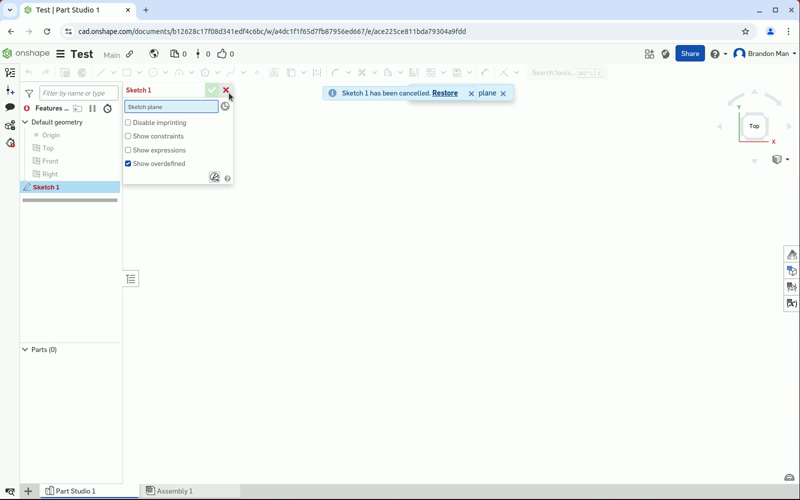
mouse_move(73, 150)
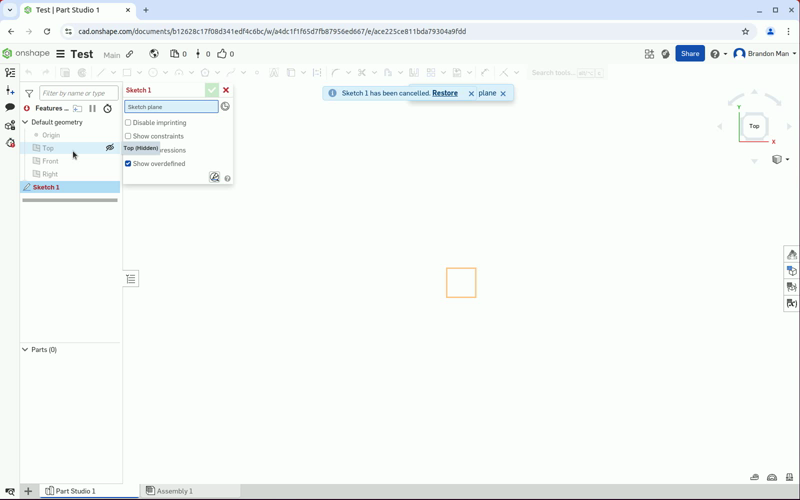
click(73, 150)
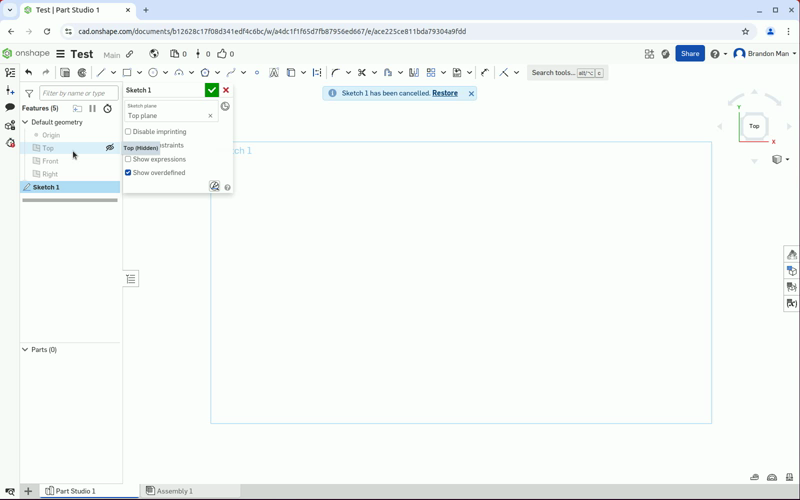
mouse_move(73, 352)
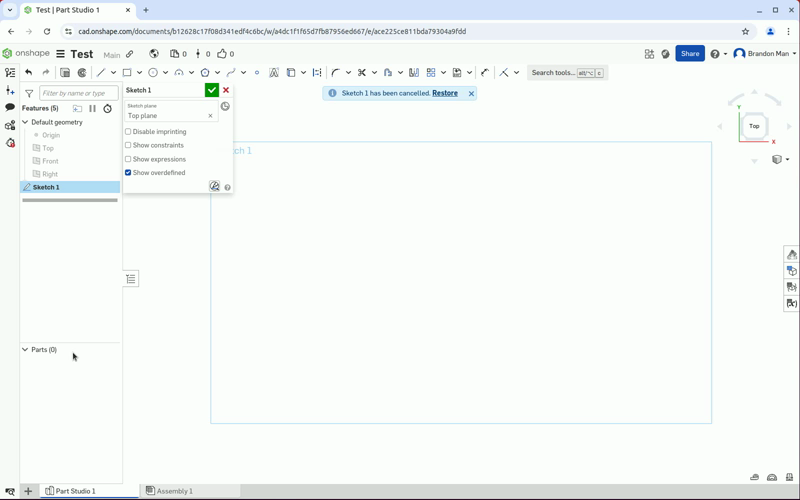
key(y)
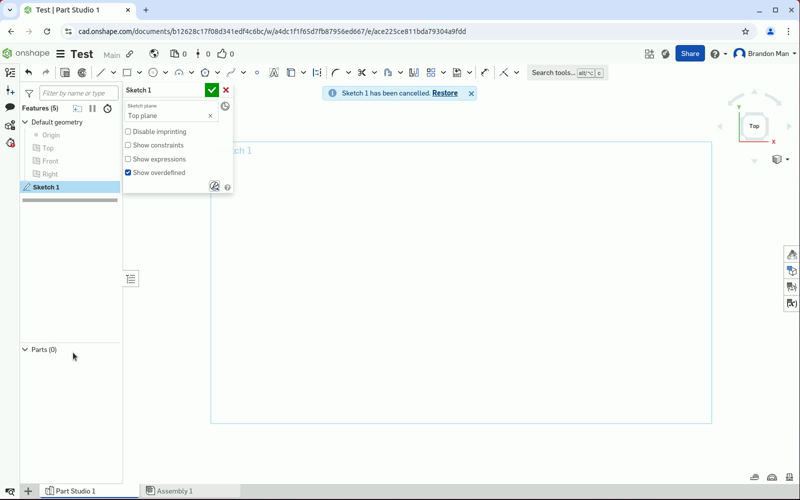
key(l)
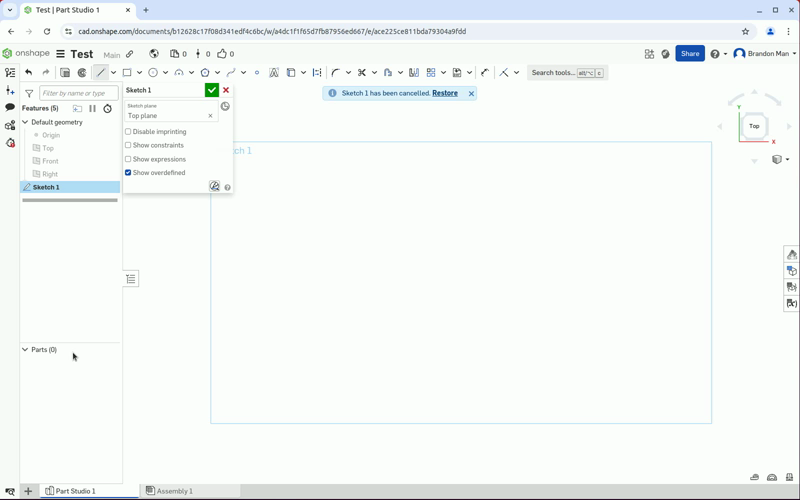
key_down(shift)
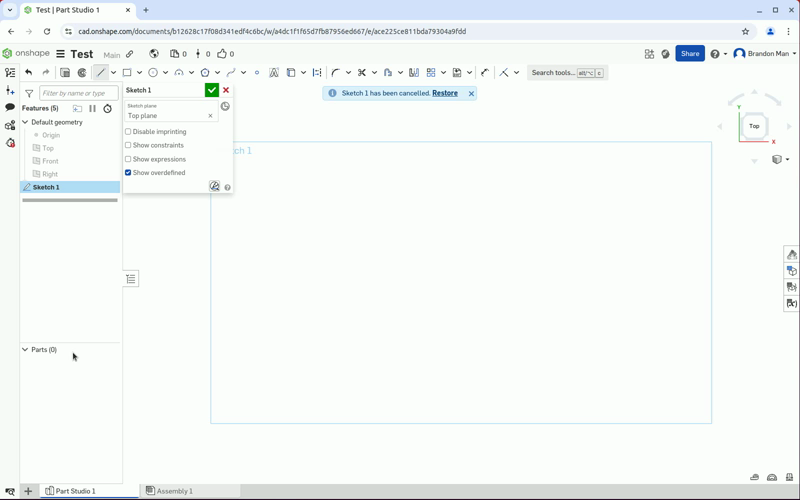
mouse_move(380, 328)
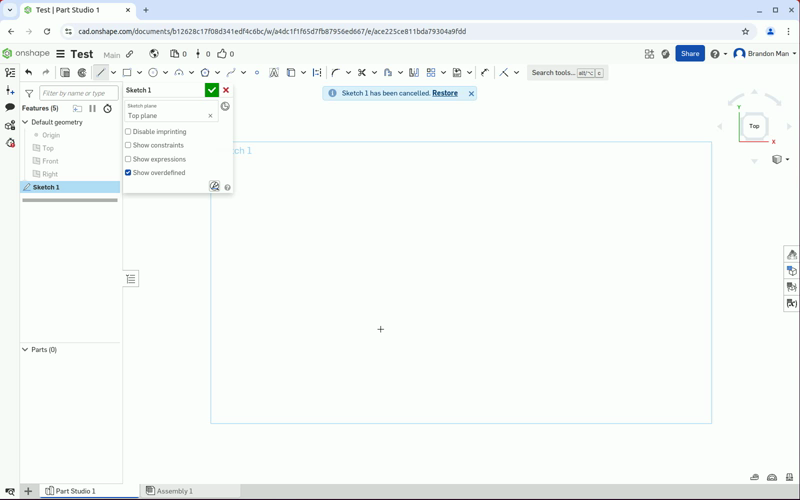
click(380, 328)
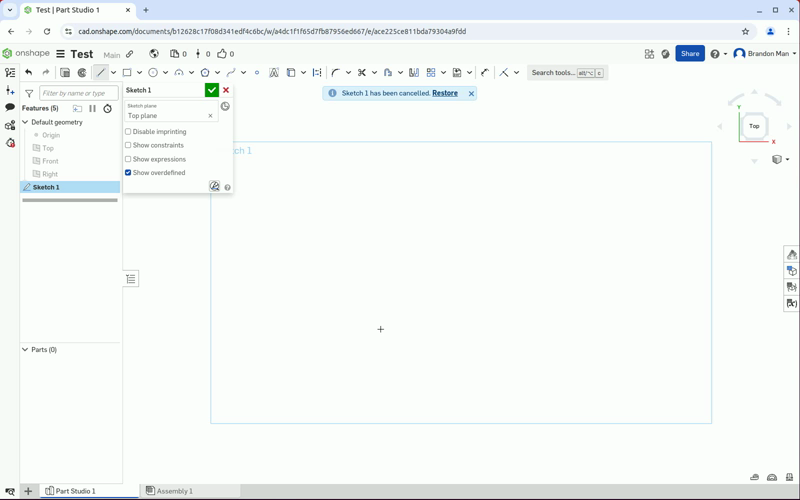
key_up(shift)
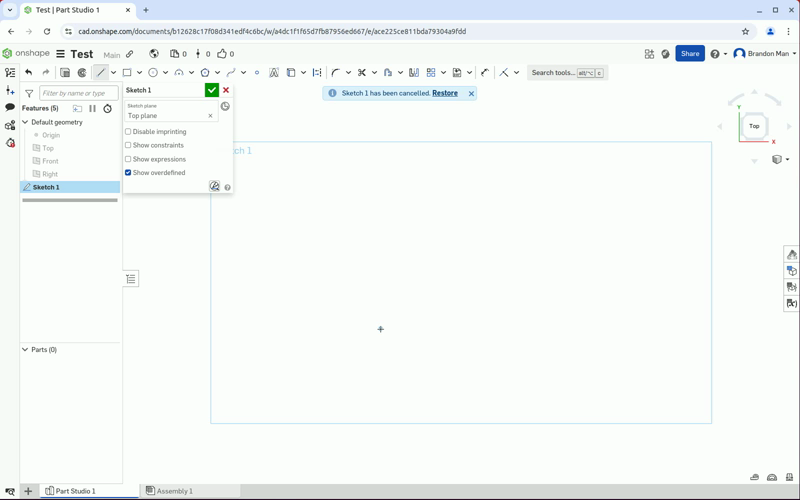
key_down(shift)
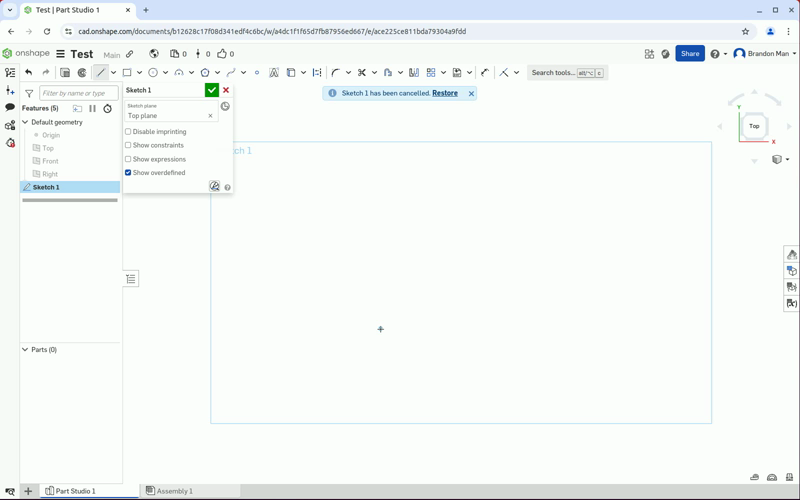
mouse_move(461, 373)
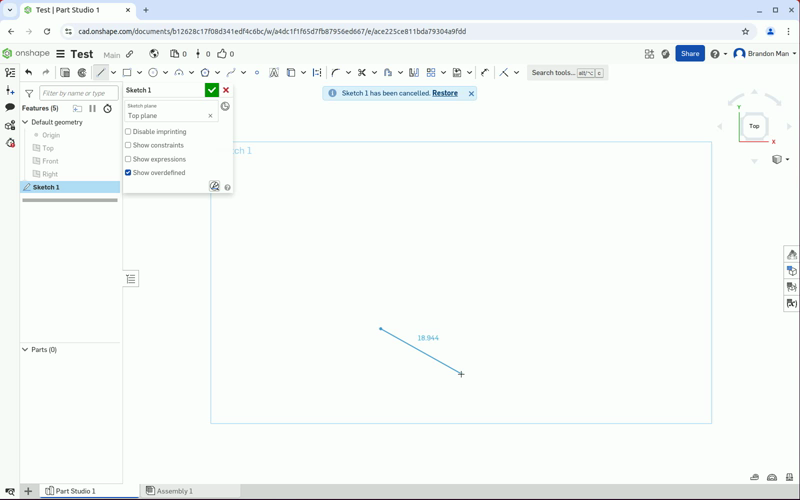
click(461, 373)
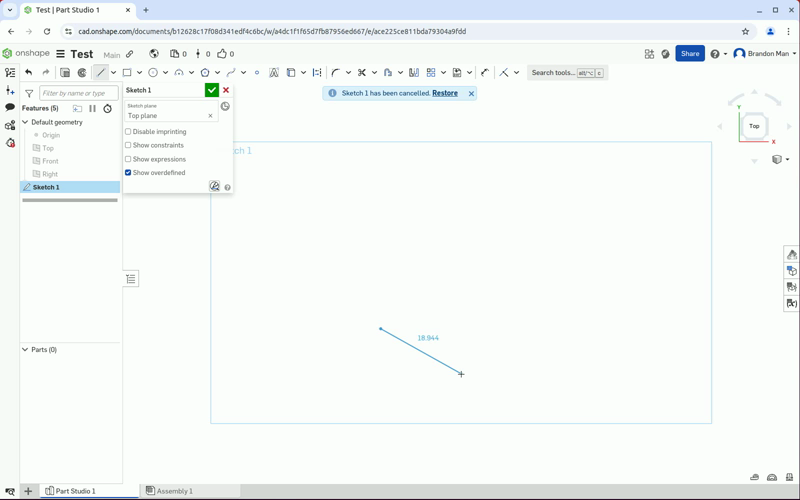
key_up(shift)
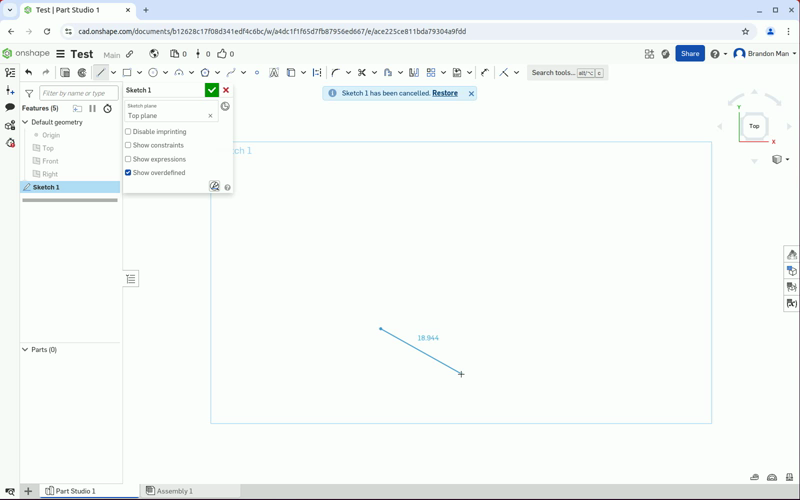
key_down(shift)
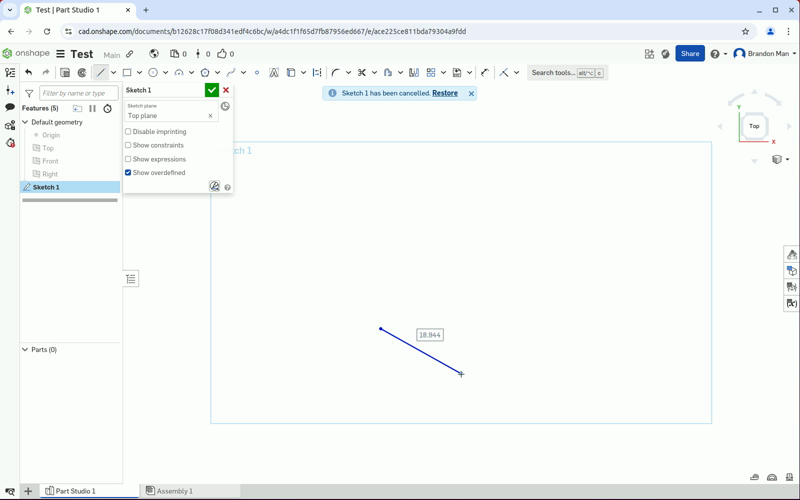
mouse_move(540, 328)
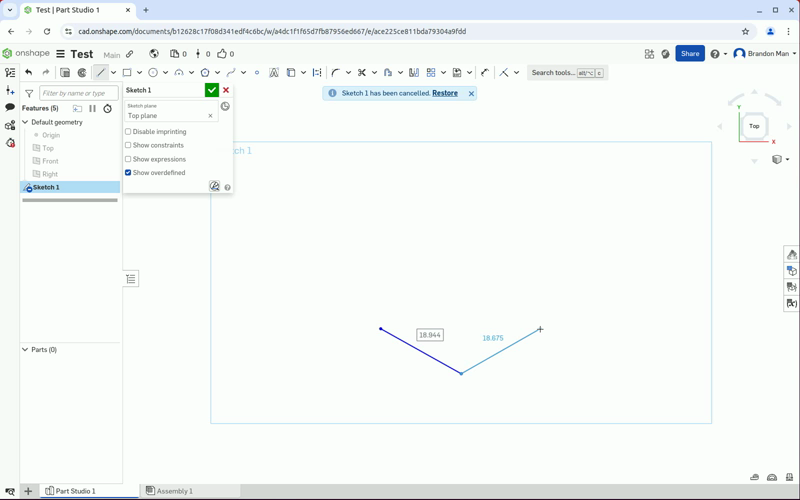
click(540, 328)
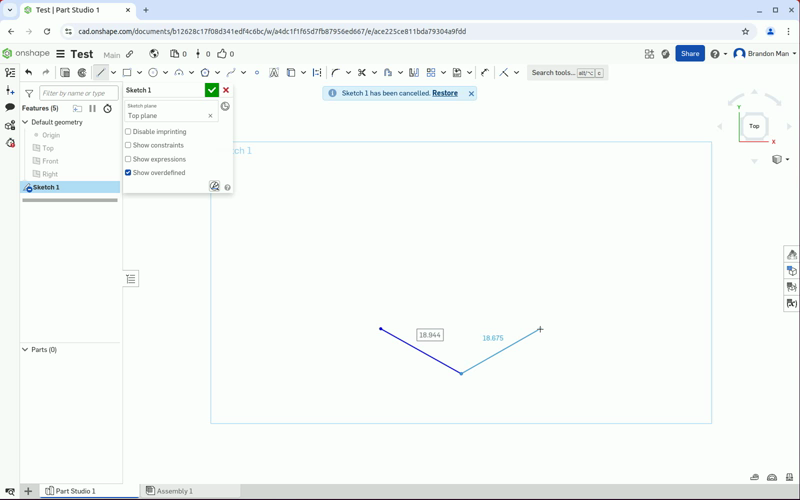
key_up(shift)
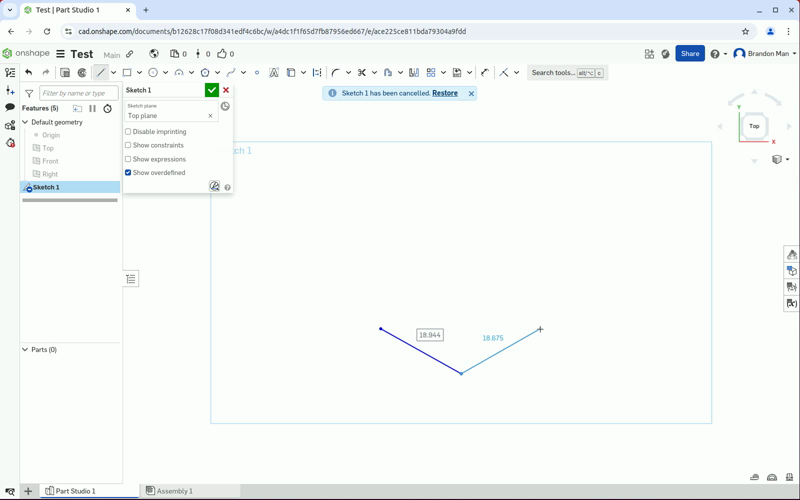
key_down(shift)
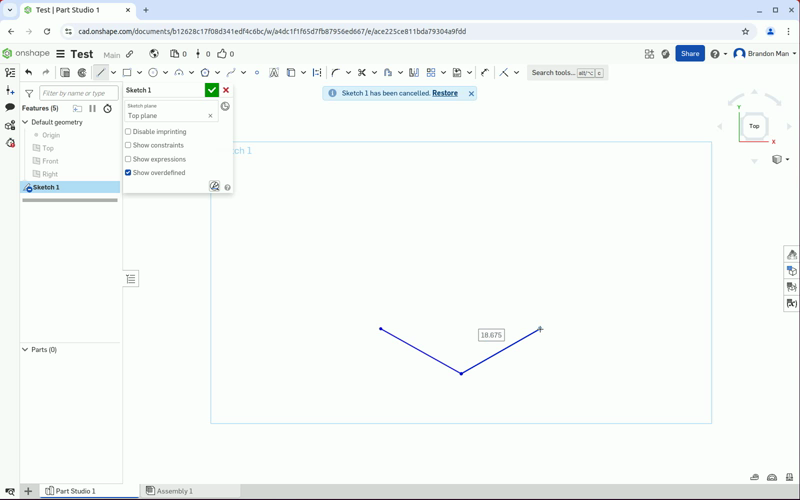
mouse_move(540, 236)
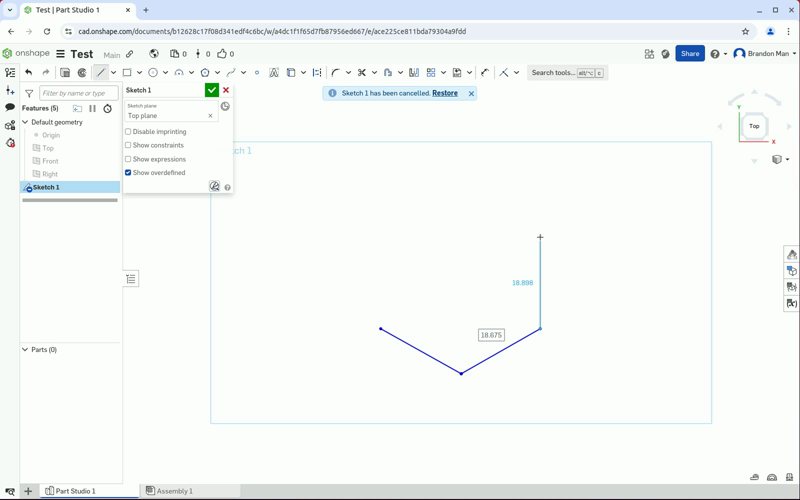
click(540, 236)
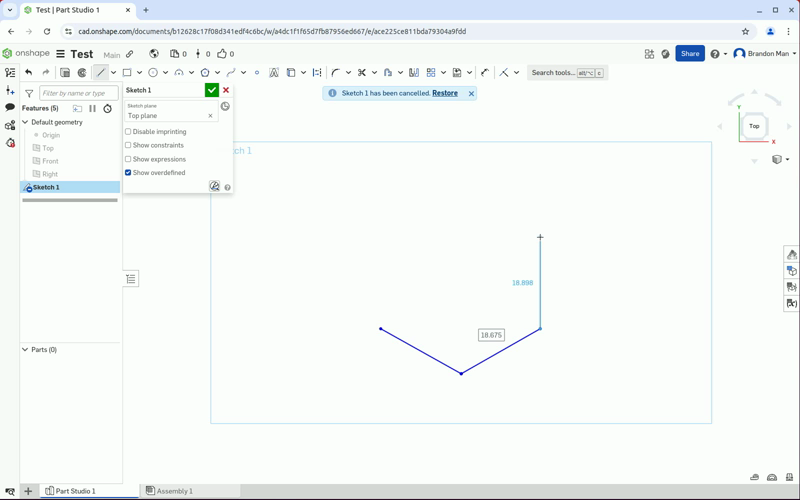
key_up(shift)
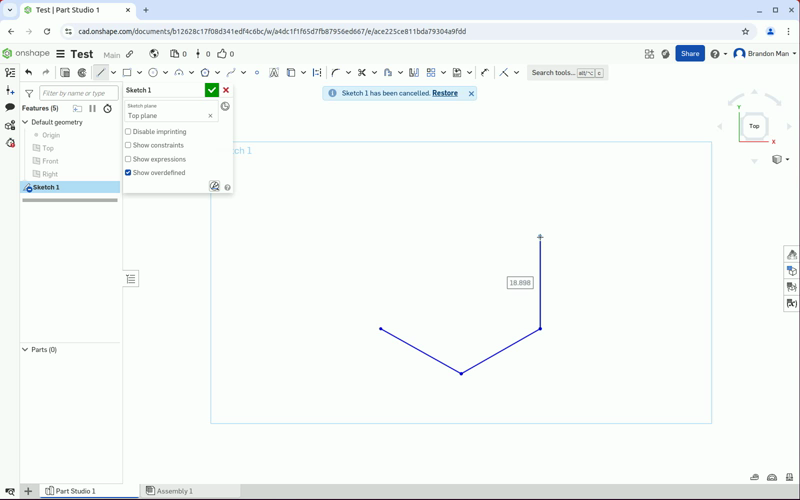
key_down(shift)
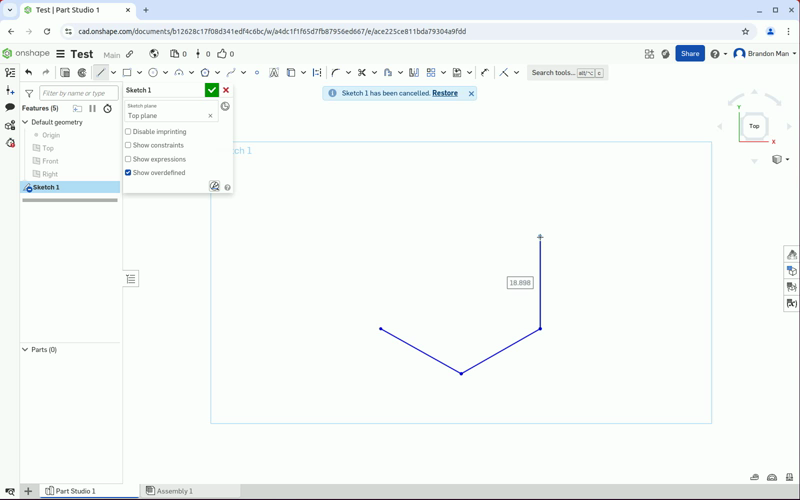
mouse_move(461, 191)
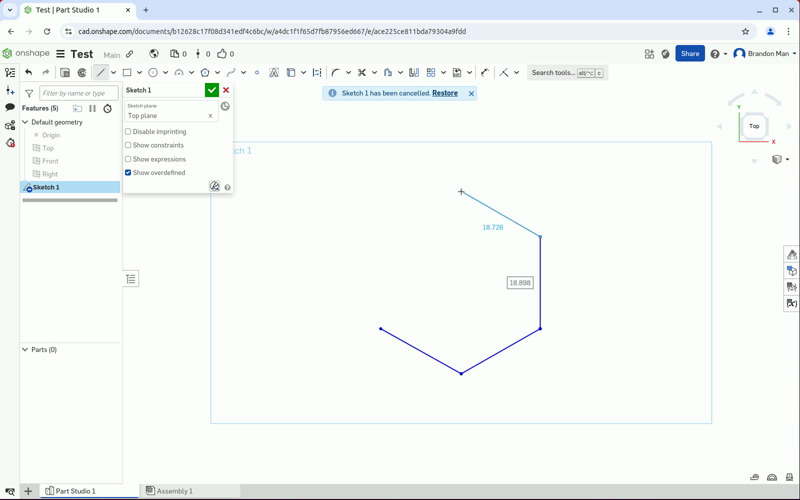
click(461, 191)
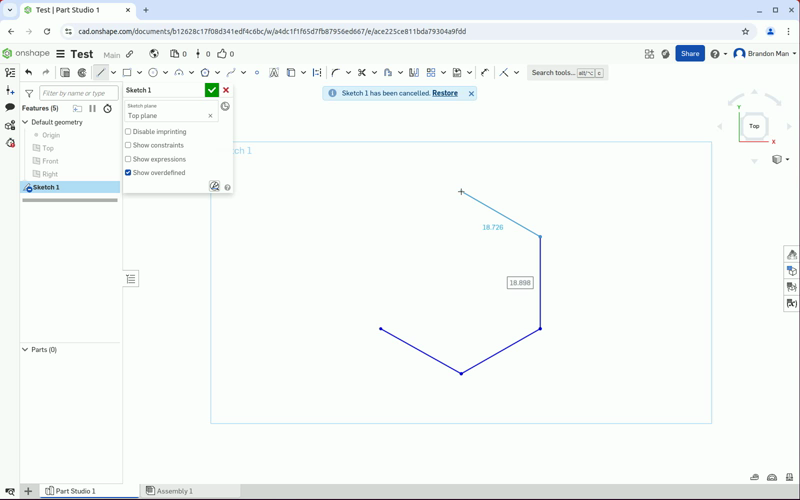
key_up(shift)
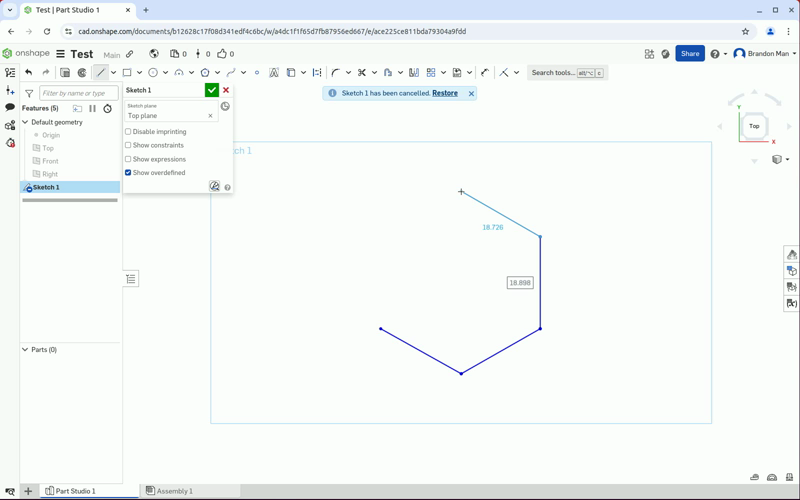
key_down(shift)
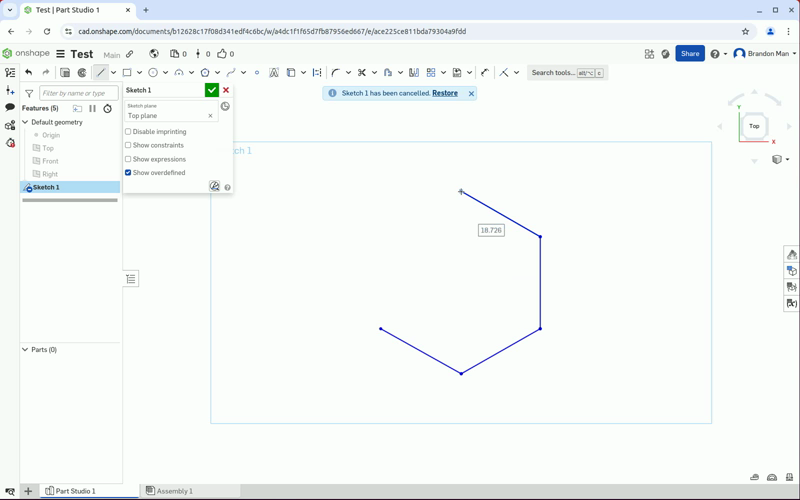
mouse_move(380, 236)
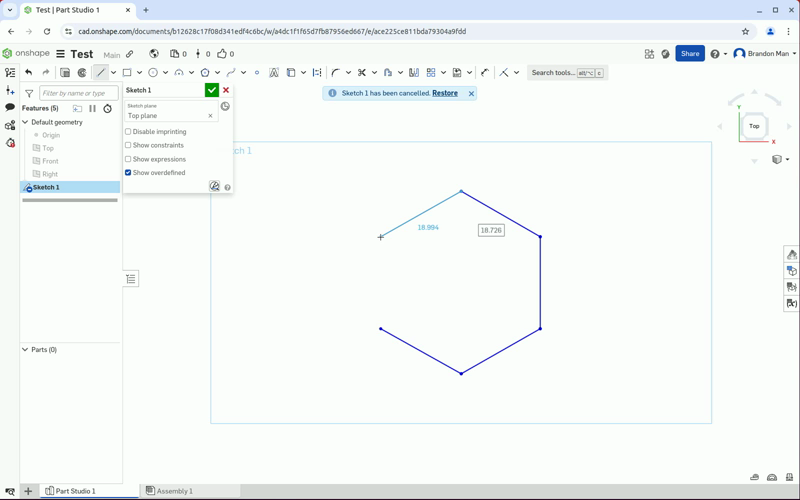
click(380, 236)
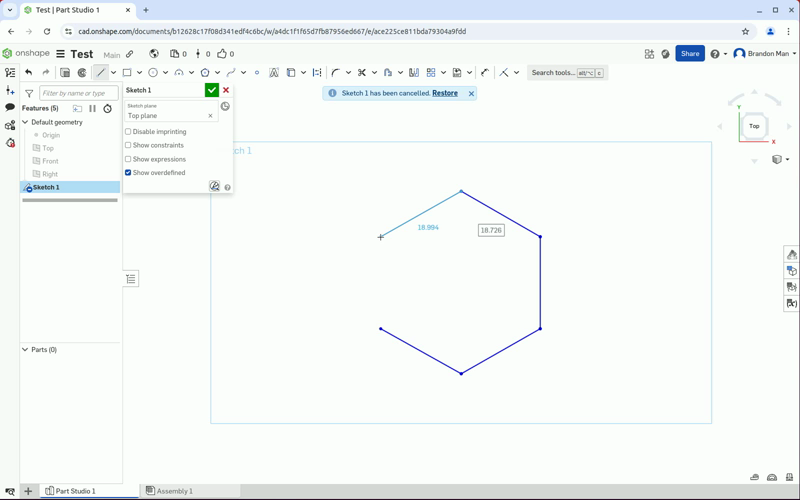
key_up(shift)
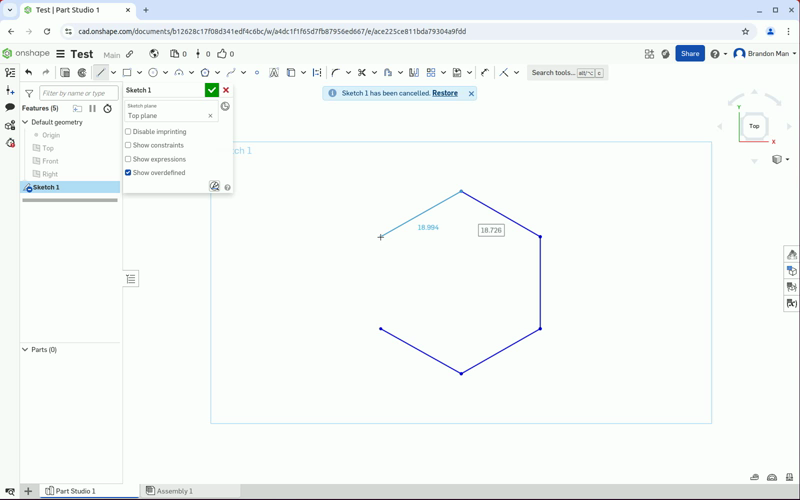
key_down(shift)
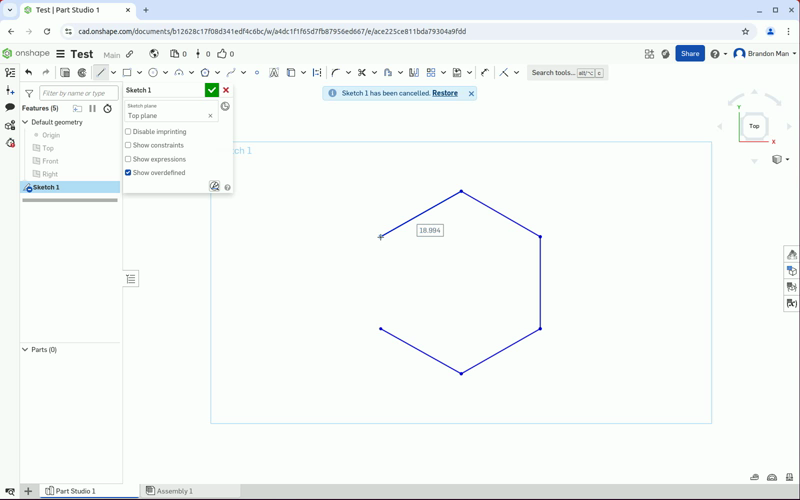
mouse_move(380, 328)
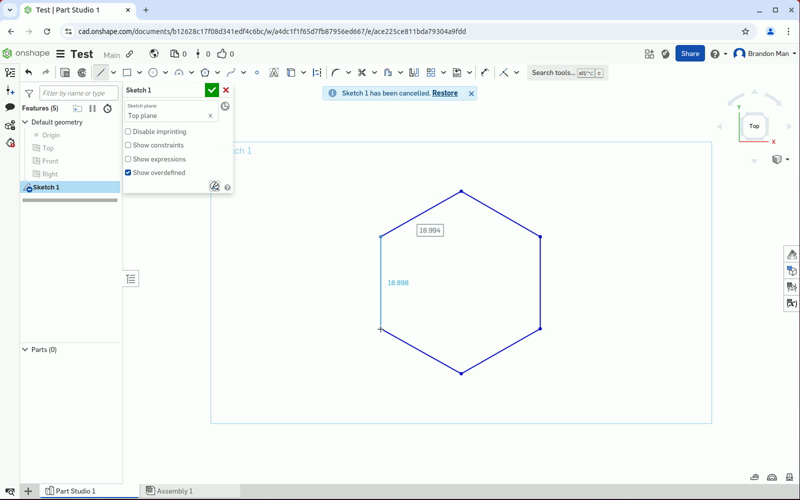
key_up(shift)
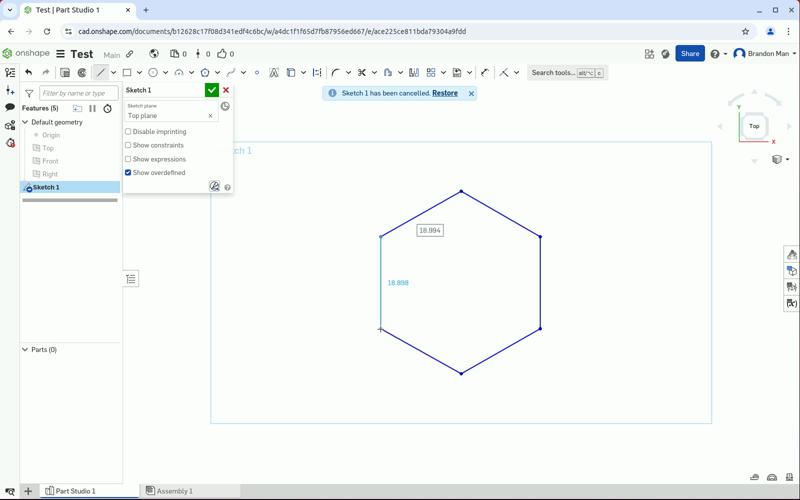
click(380, 328)
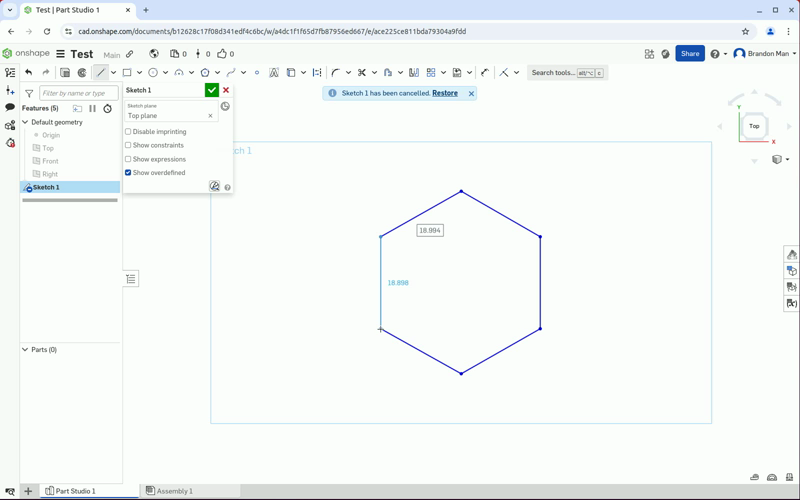
key(esc)
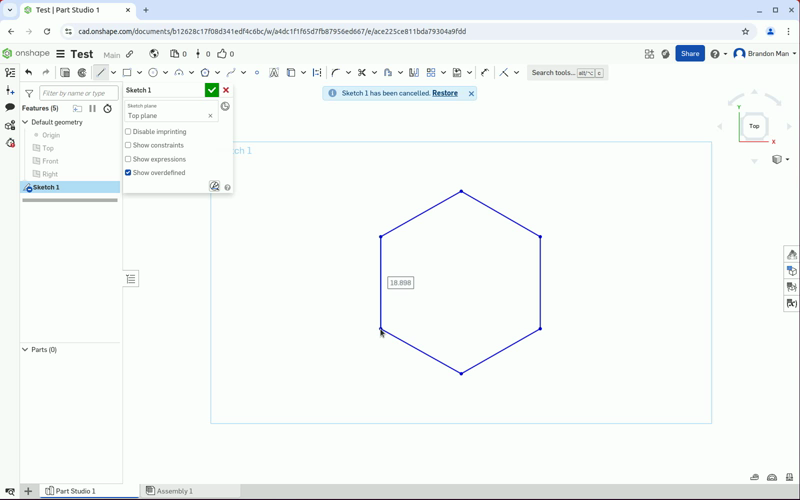
mouse_move(511, 270)
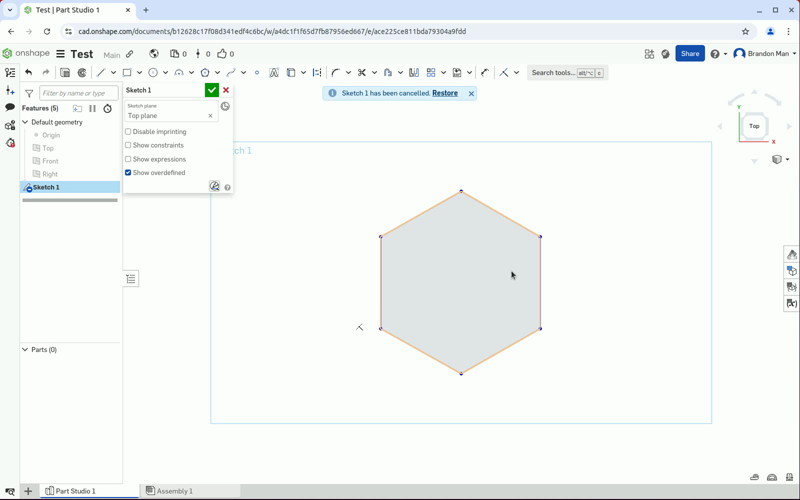
click(511, 270)
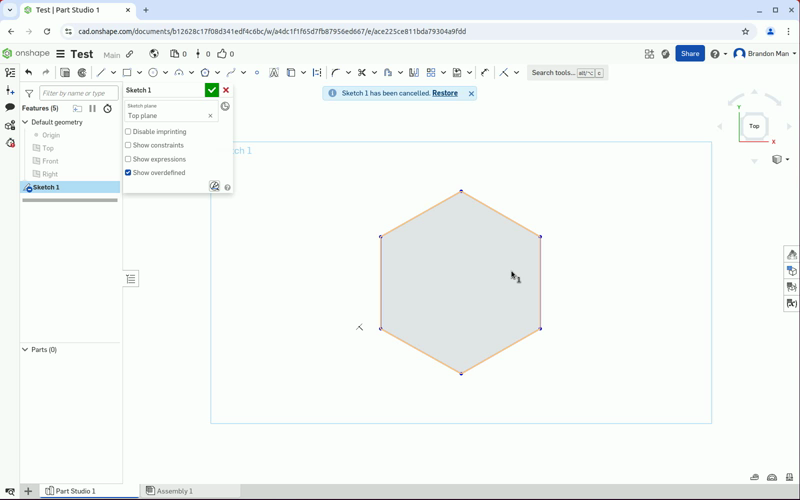
mouse_move(73, 352)
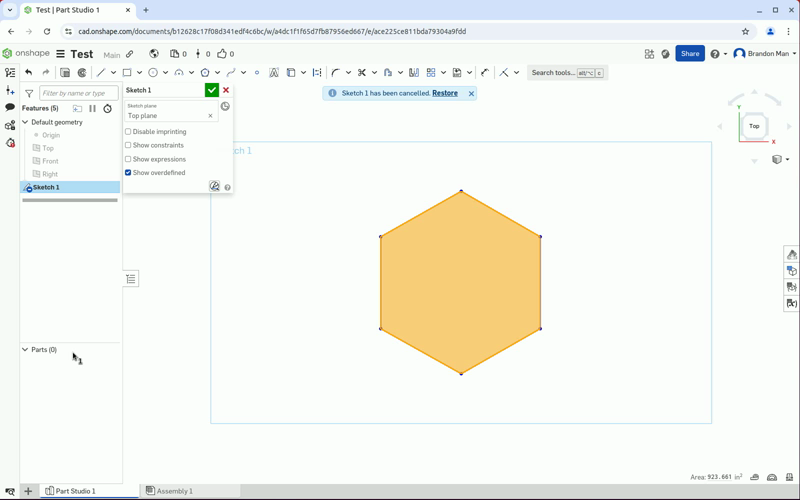
key(shift+y)
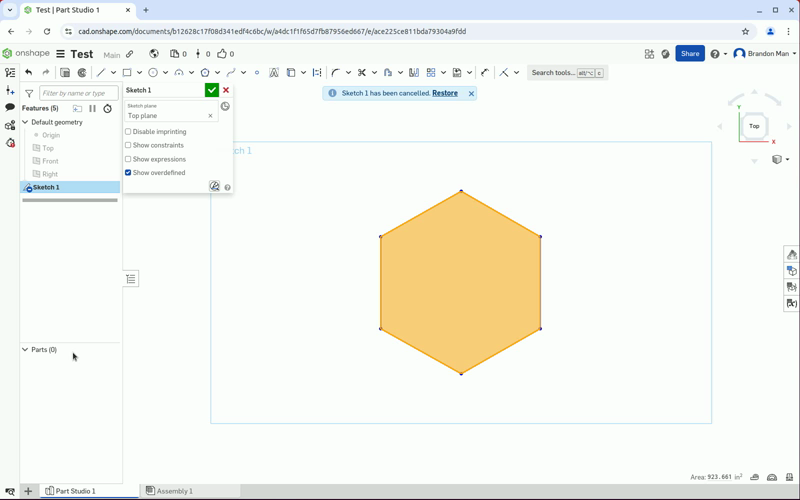
key(shift+e)
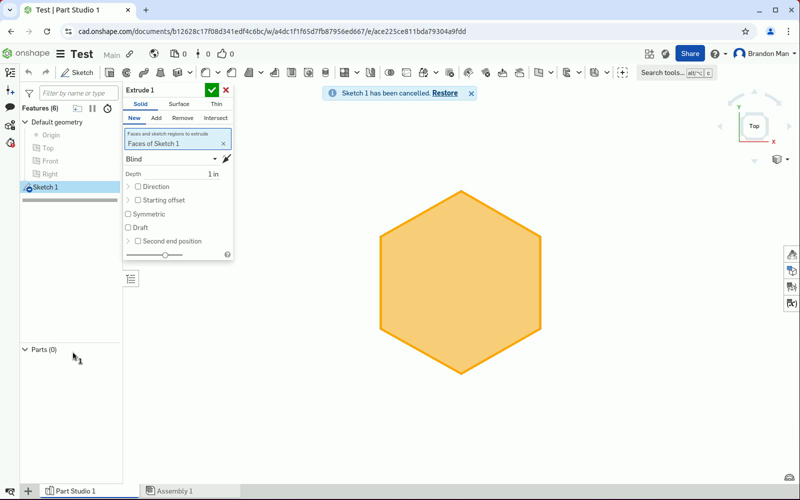
mouse_move(143, 106)
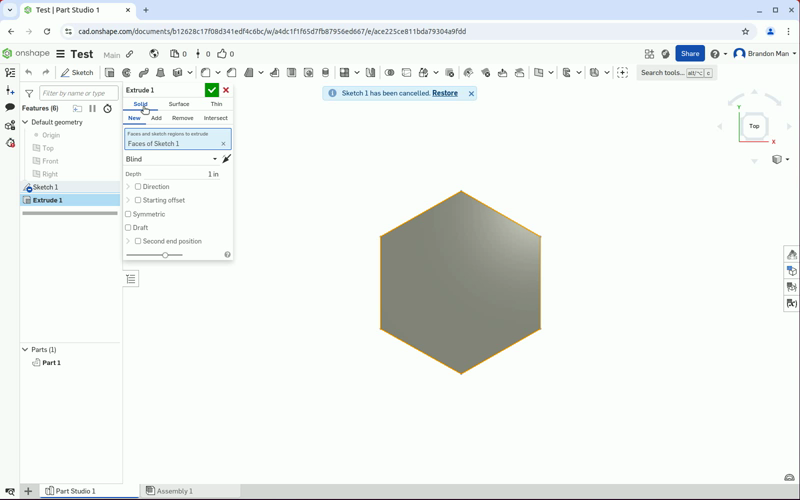
click(143, 106)
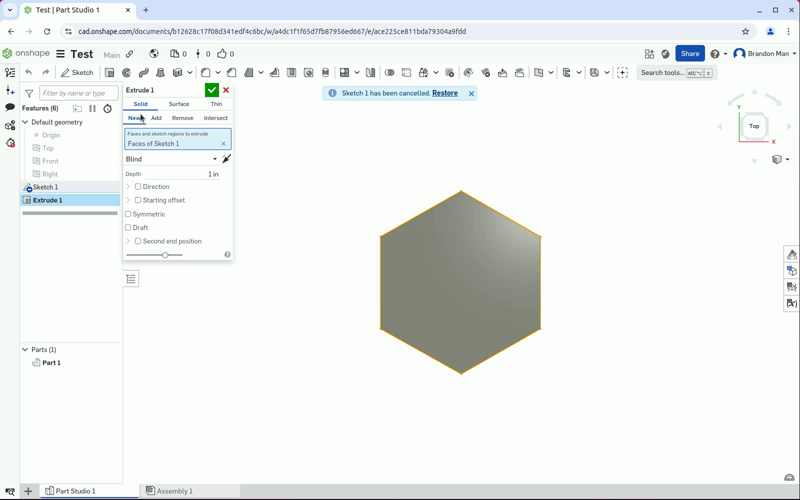
mouse_move(137, 120)
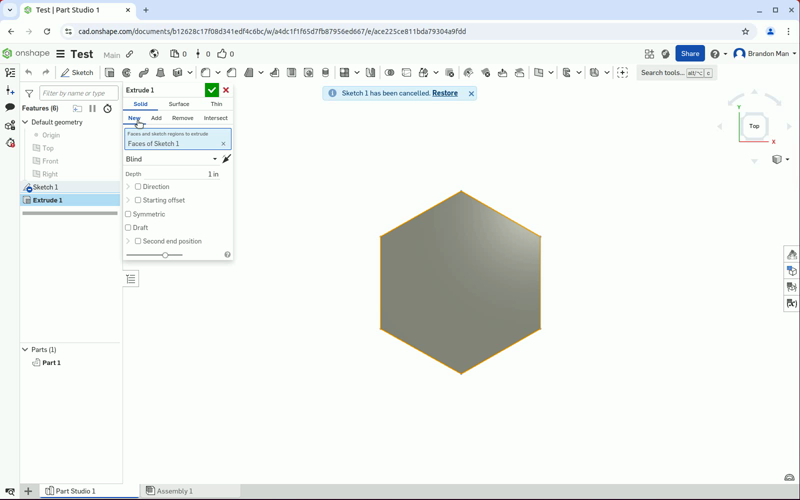
click(137, 120)
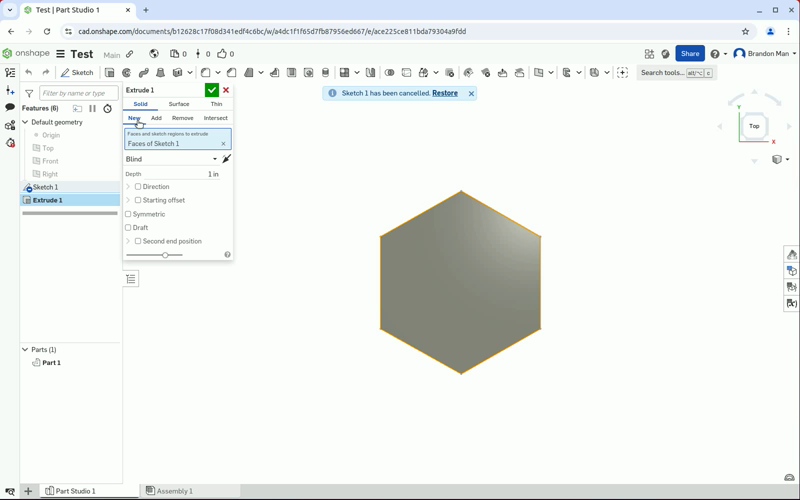
key(tab, 4)
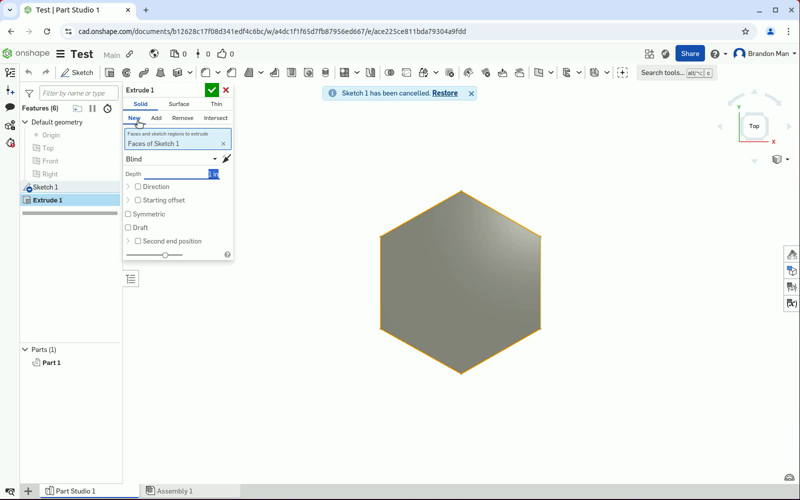
text(16.85)
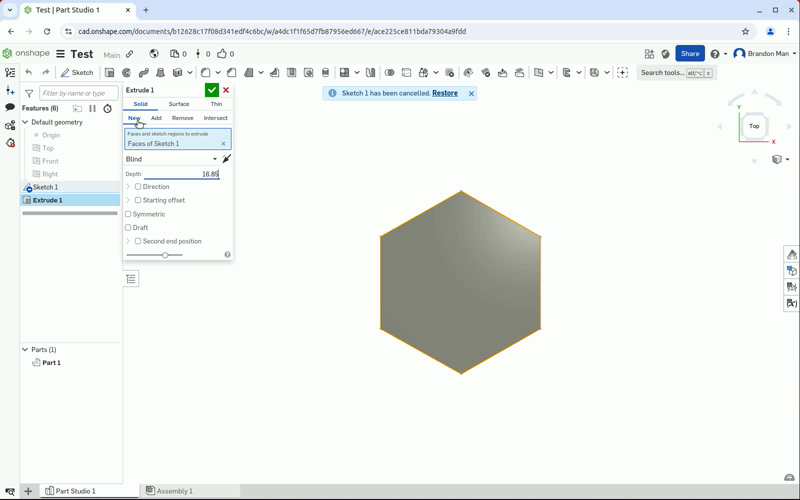
key(enter)
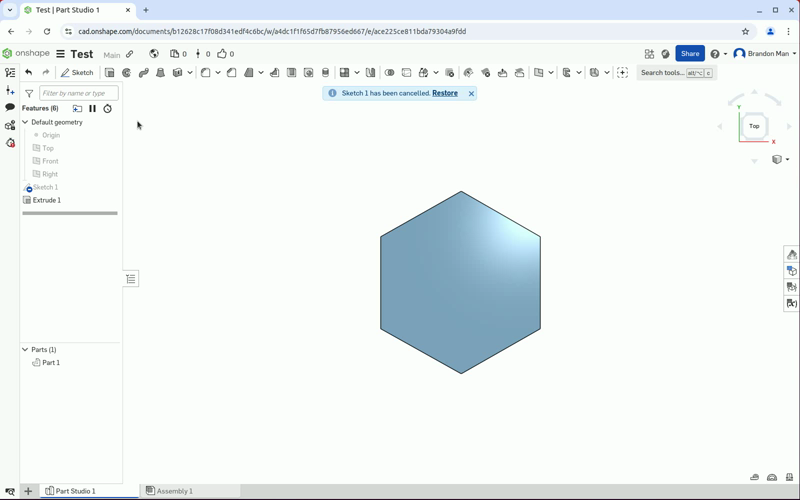
key(shift+h)
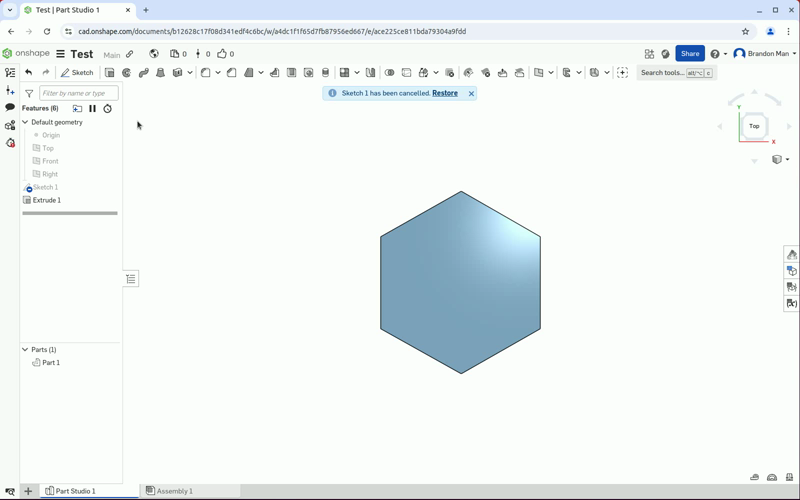
key(shift+h)
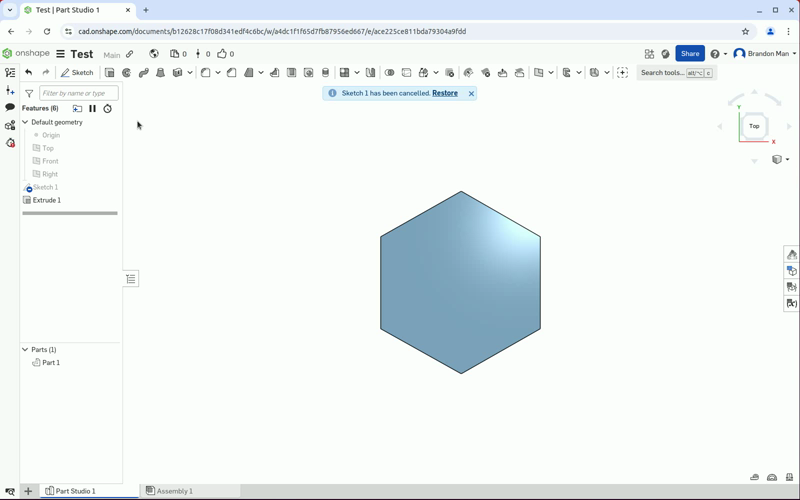
mouse_move(73, 189)
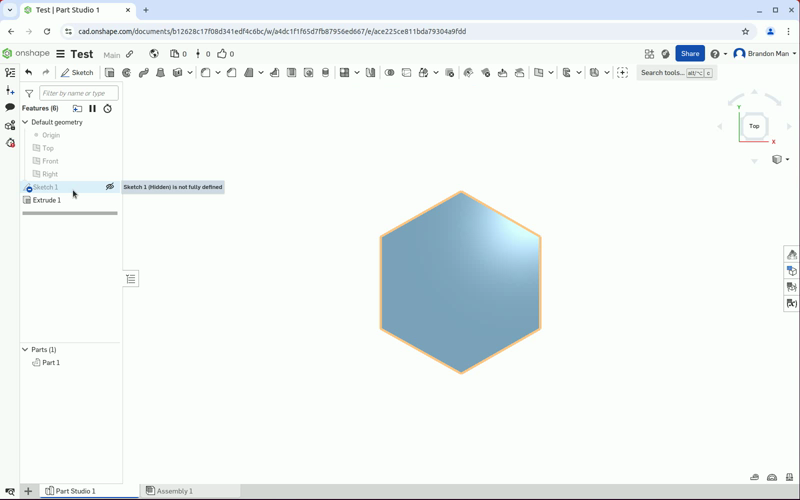
click(73, 189)
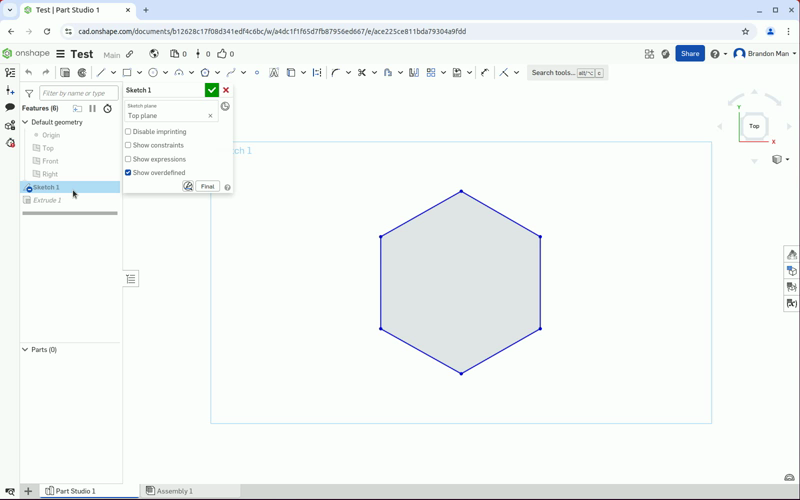
mouse_move(229, 92)
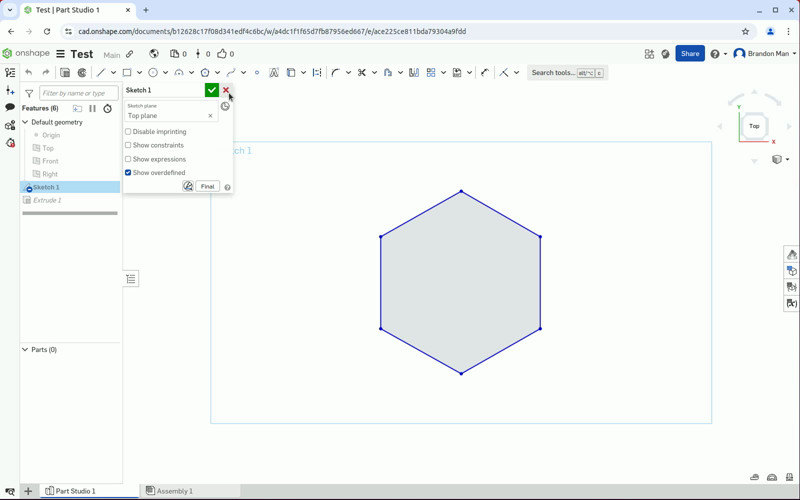
click(229, 92)
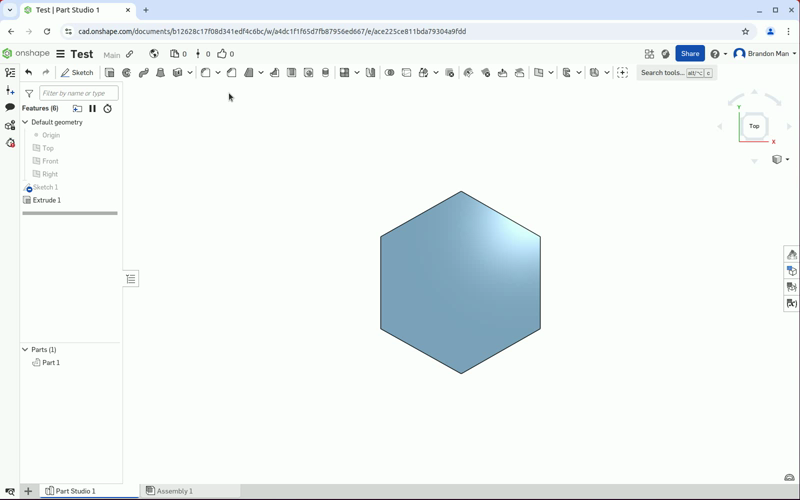
mouse_move(541, 75)
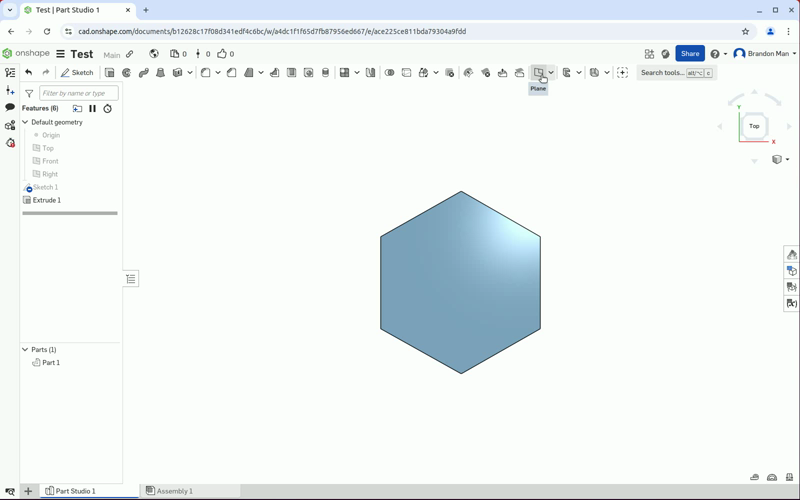
click(541, 75)
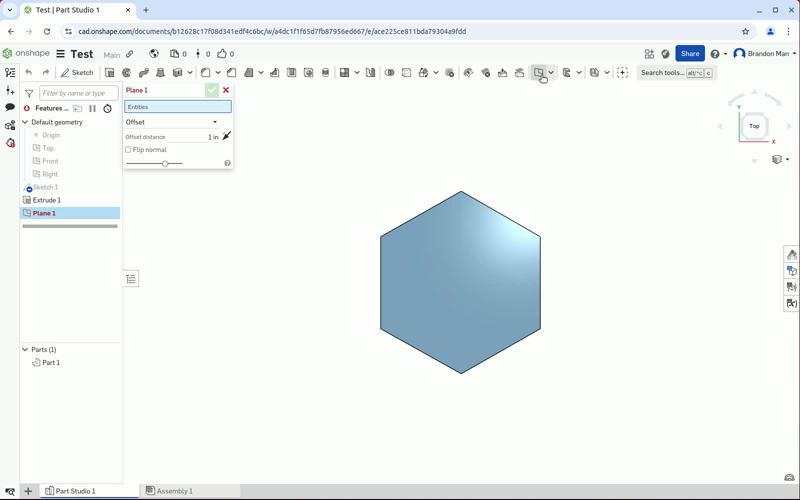
mouse_move(73, 150)
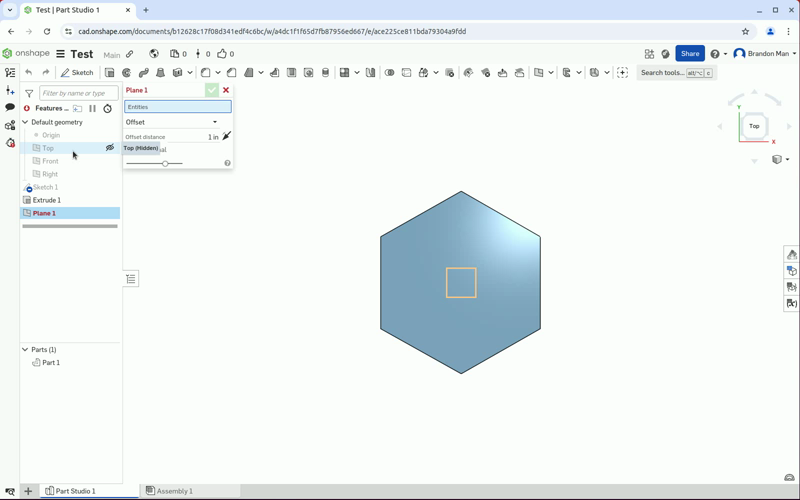
click(73, 150)
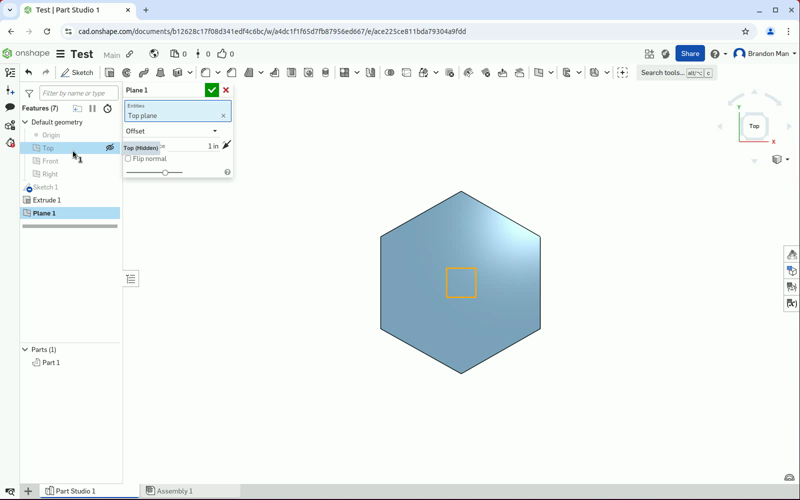
key(tab, 2)
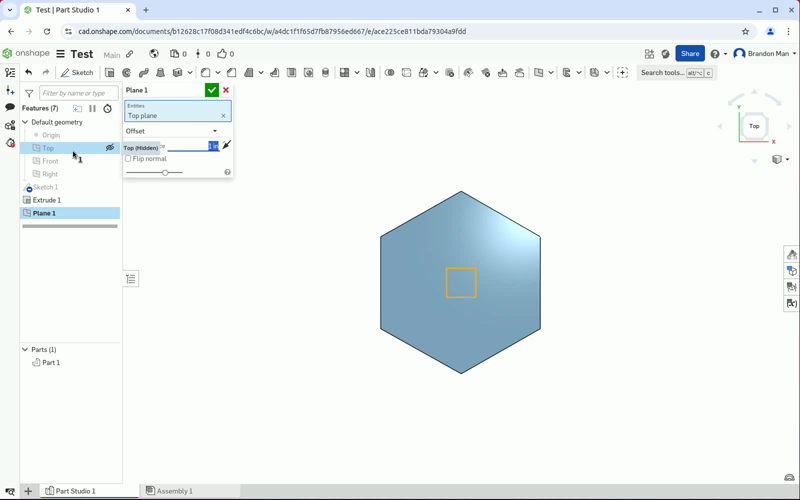
text(16.854)
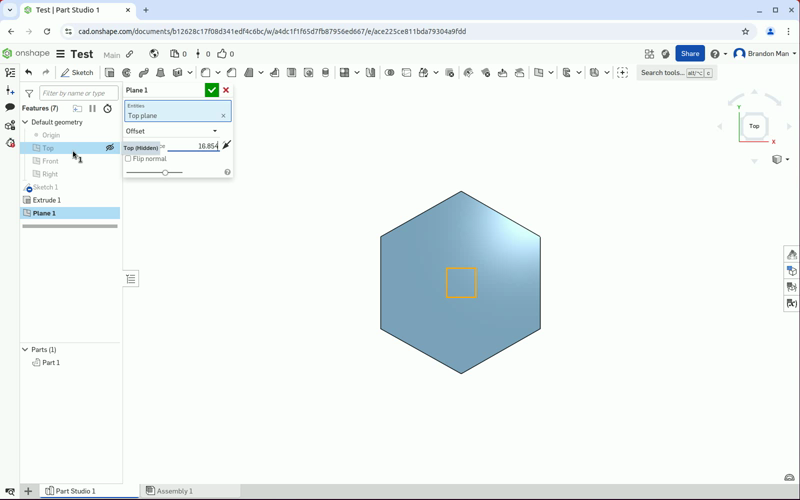
key(enter, 2)
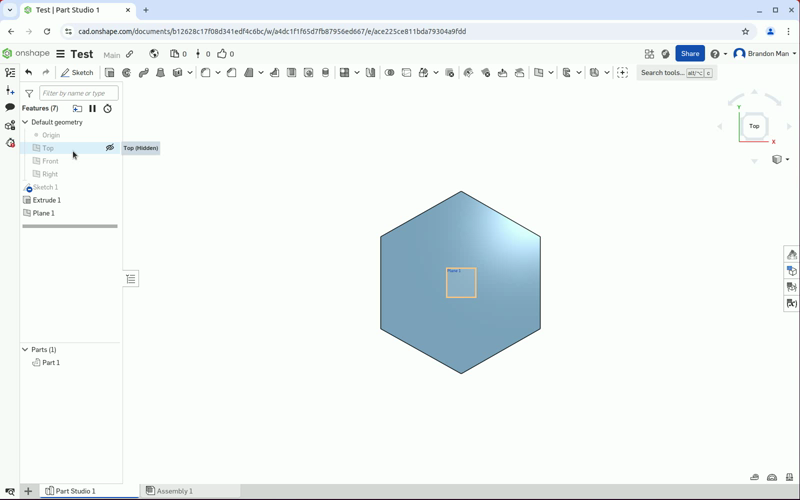
key(shift+s)
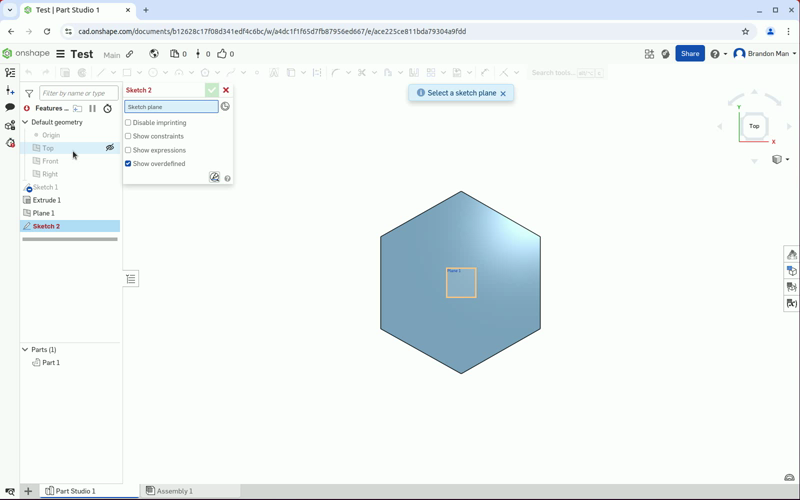
mouse_move(73, 215)
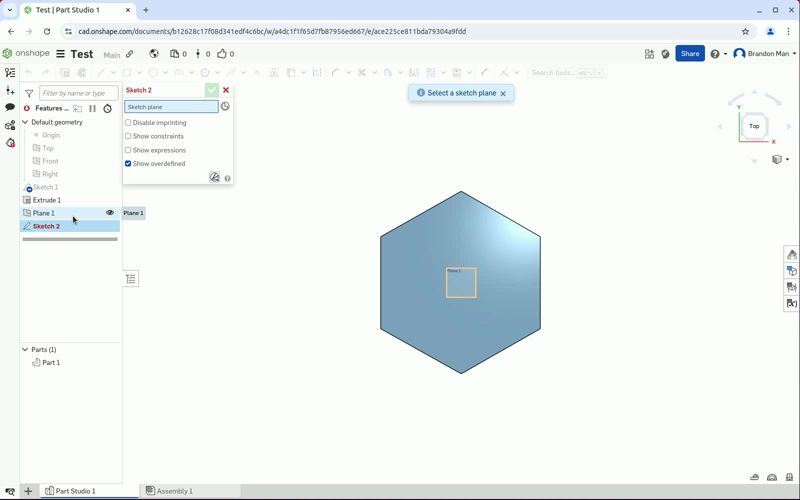
click(73, 215)
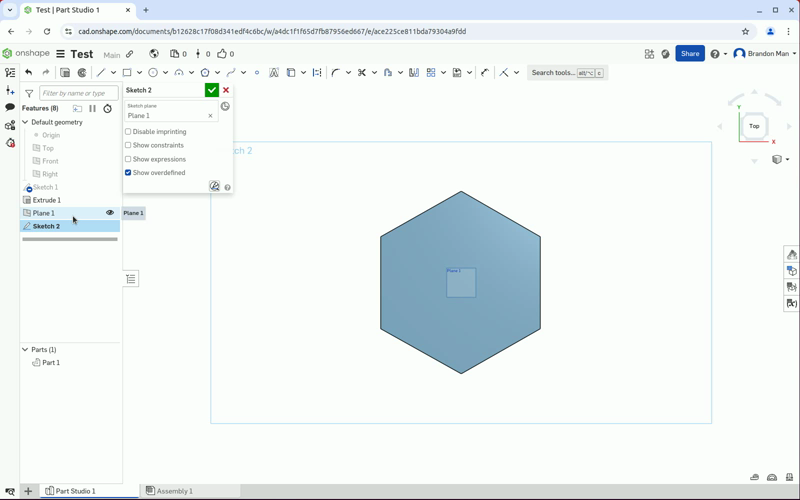
mouse_move(73, 352)
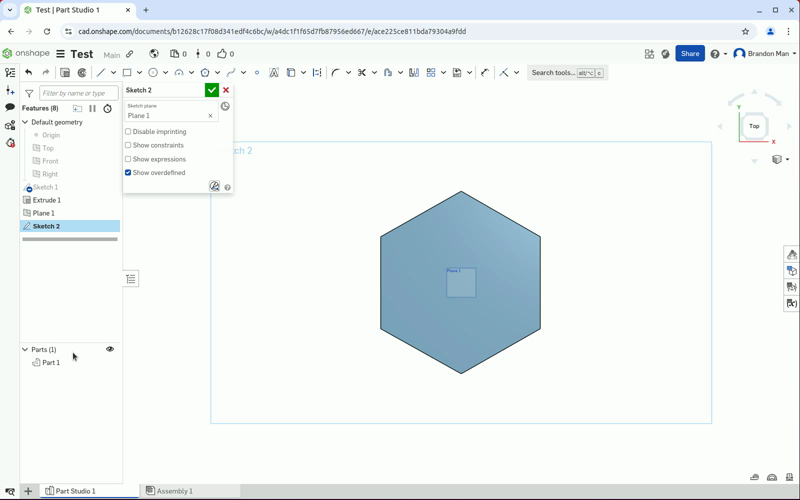
key(y)
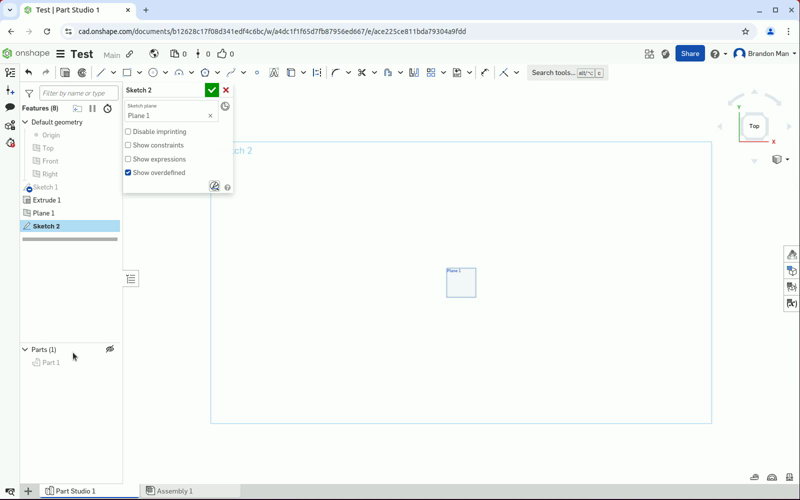
key(l)
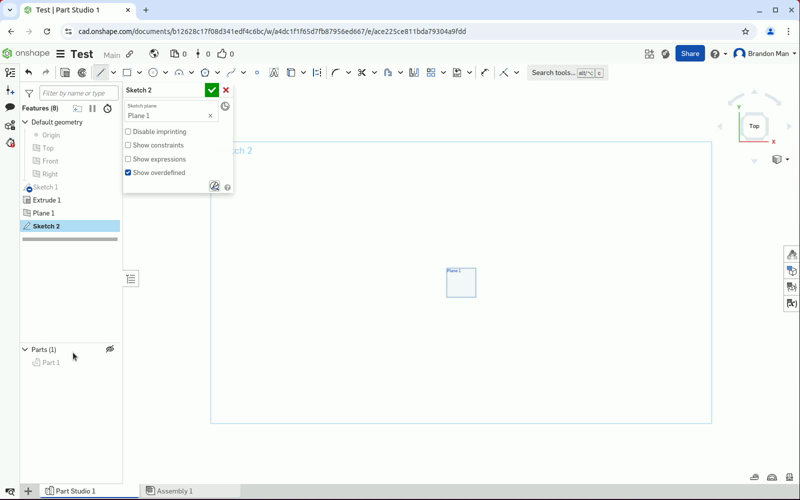
key_down(shift)
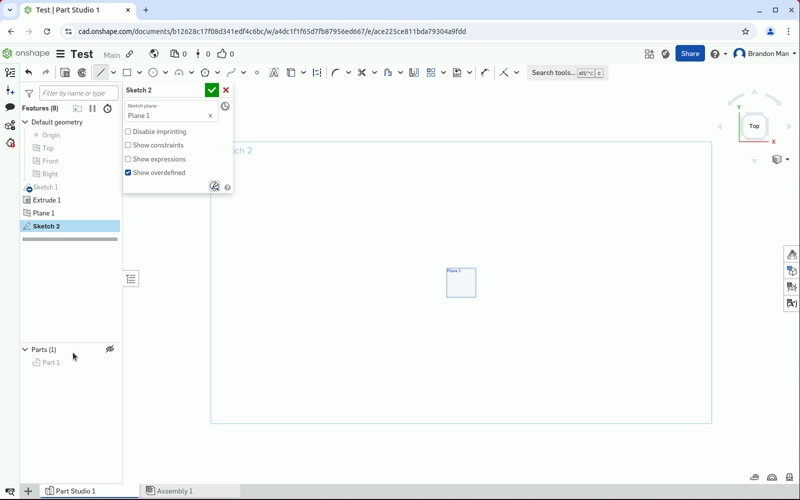
mouse_move(430, 313)
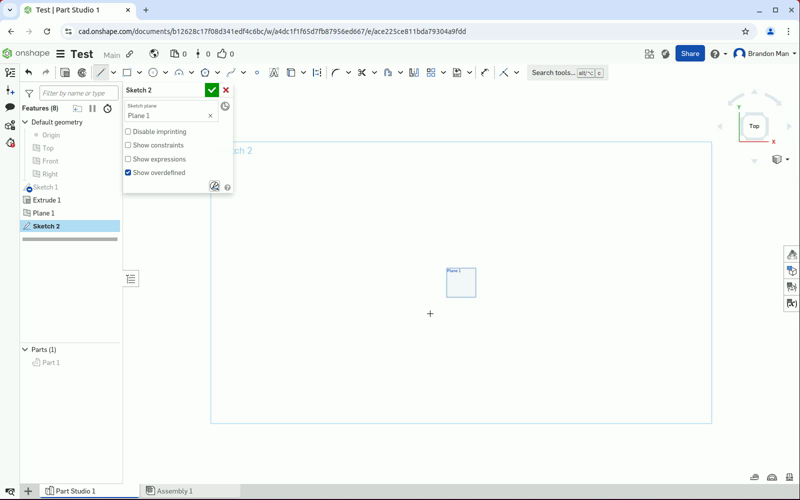
click(430, 313)
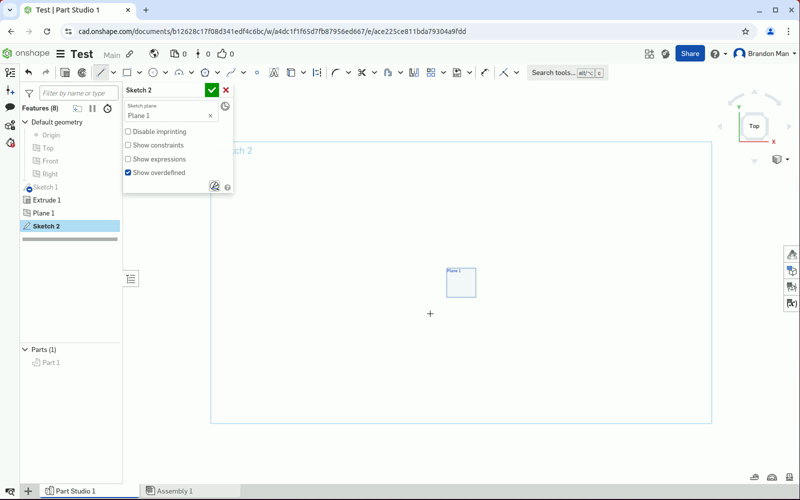
key_up(shift)
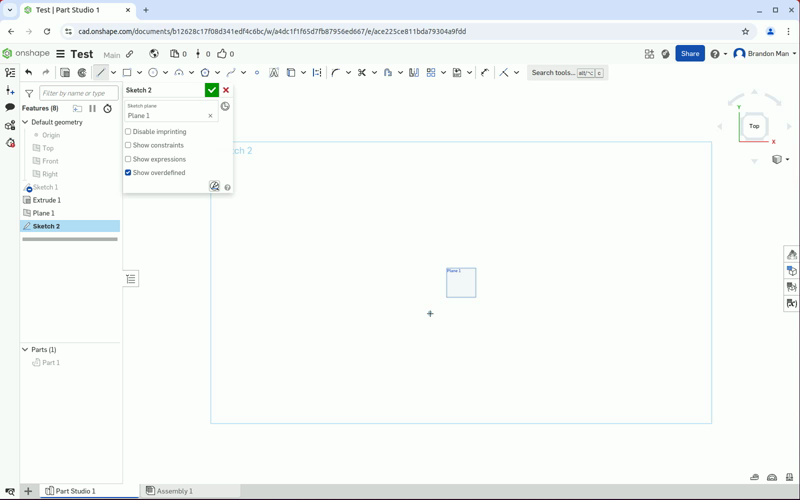
key_down(shift)
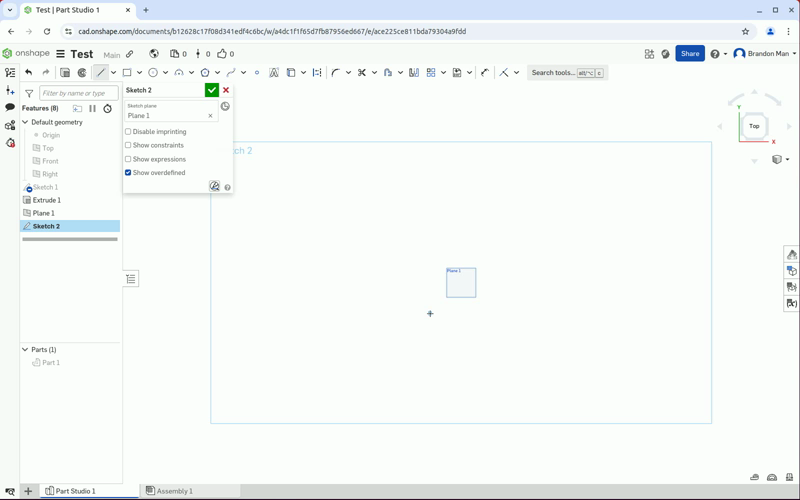
mouse_move(491, 313)
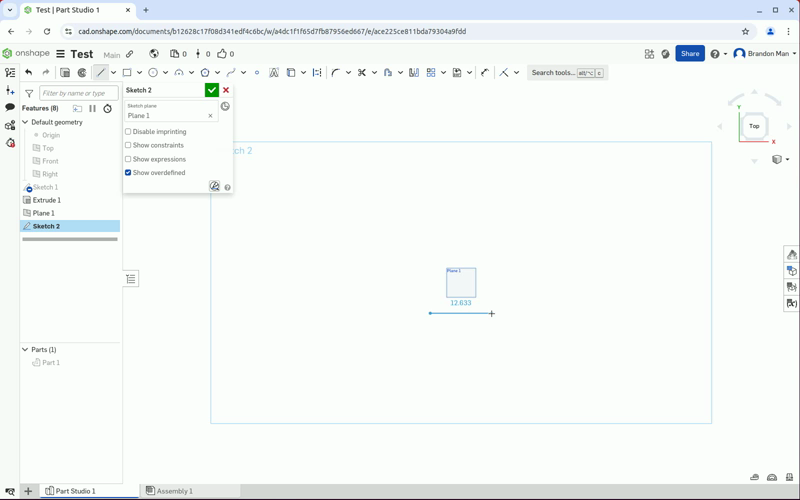
click(491, 313)
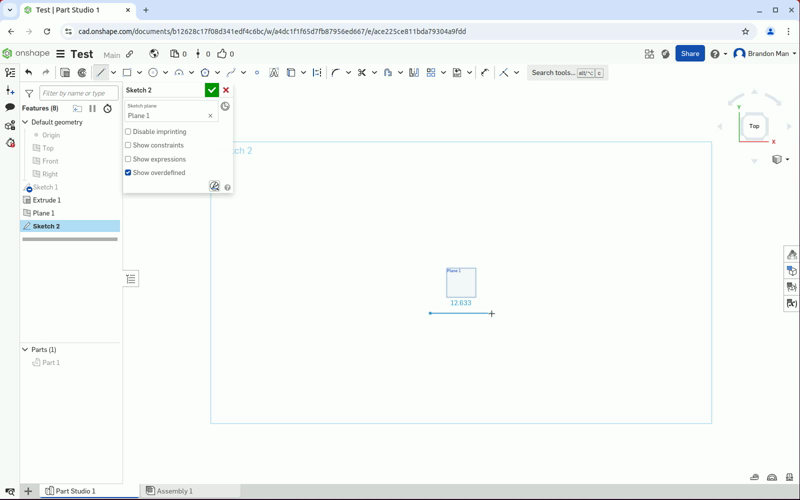
key_up(shift)
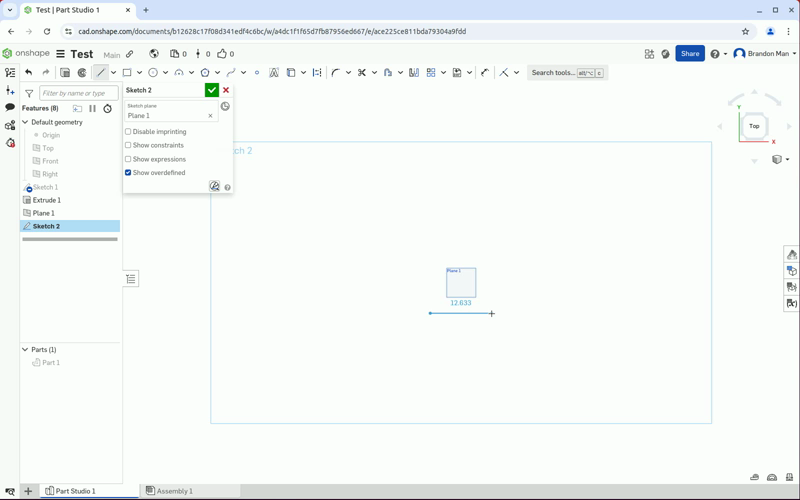
key_down(shift)
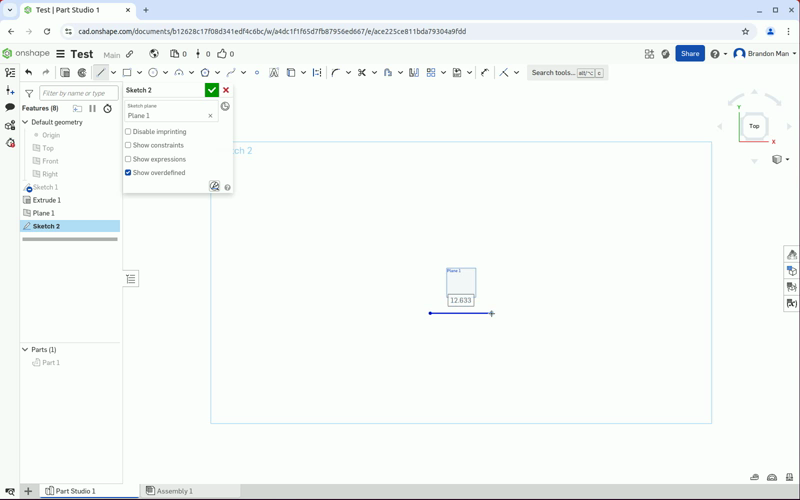
mouse_move(491, 252)
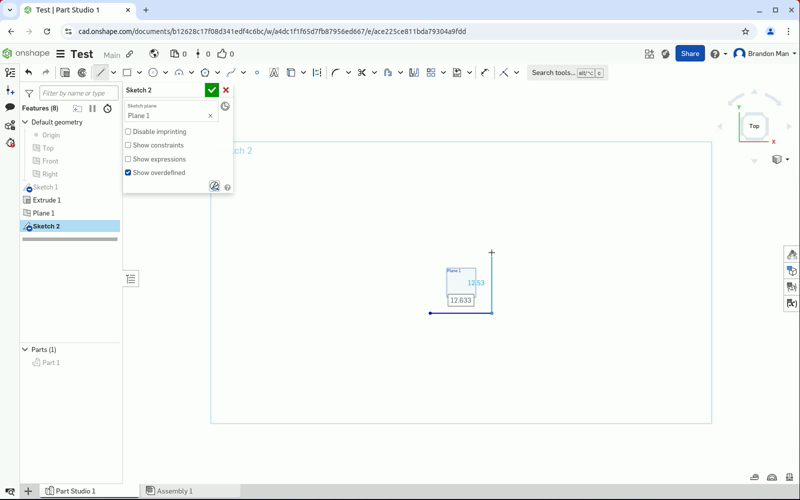
click(491, 252)
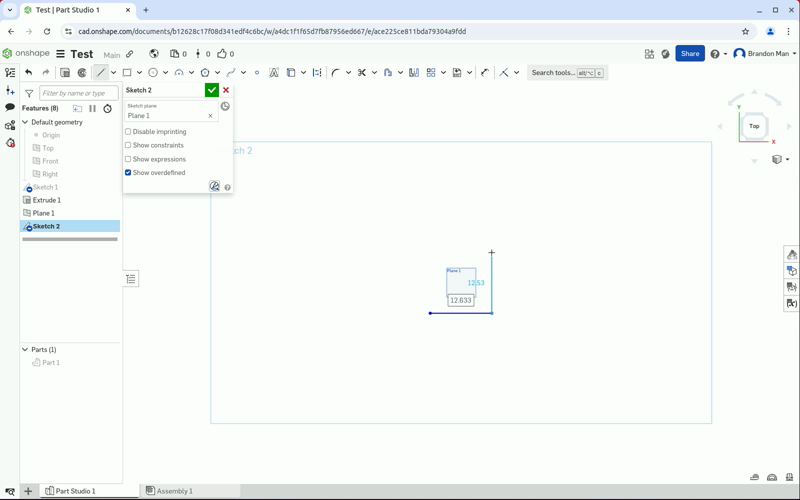
key_up(shift)
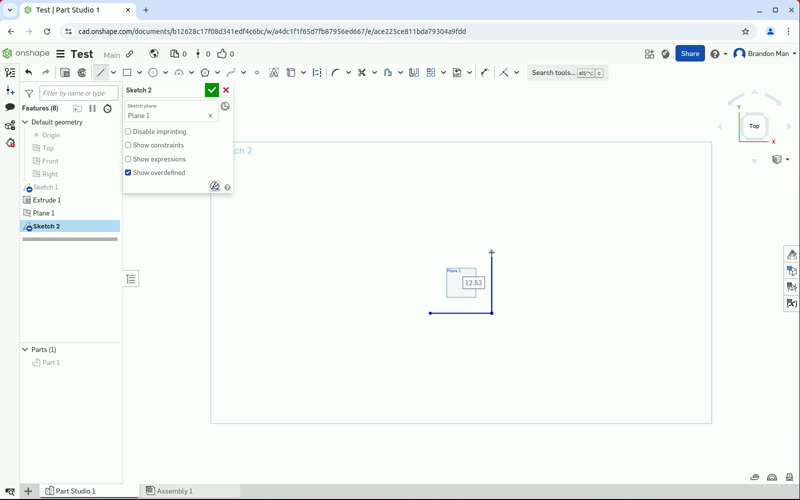
key_down(shift)
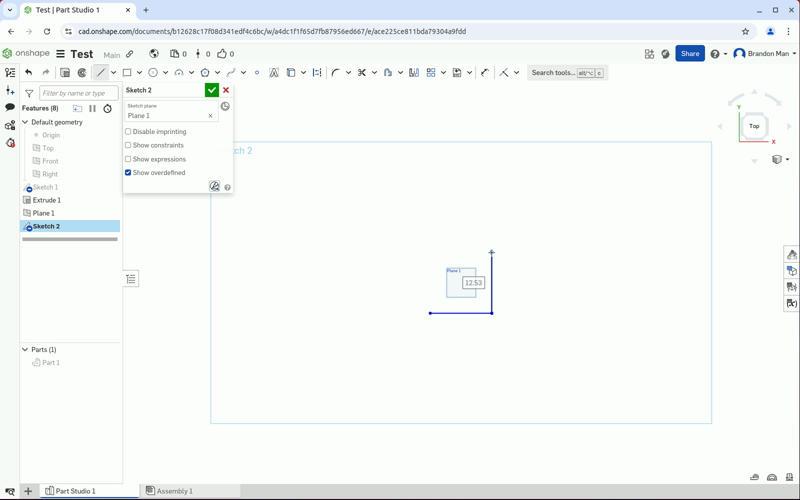
mouse_move(430, 252)
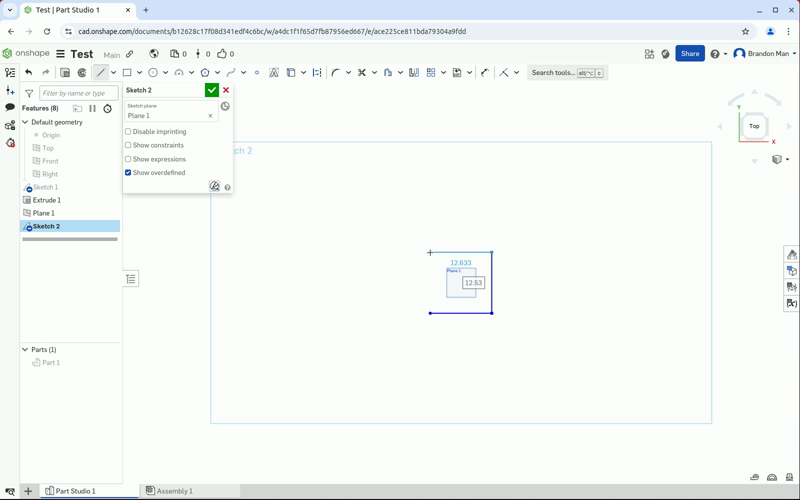
click(430, 252)
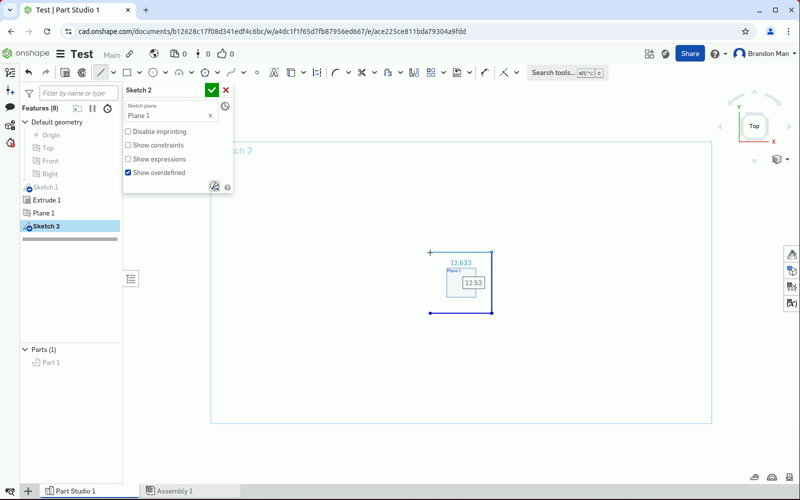
key_up(shift)
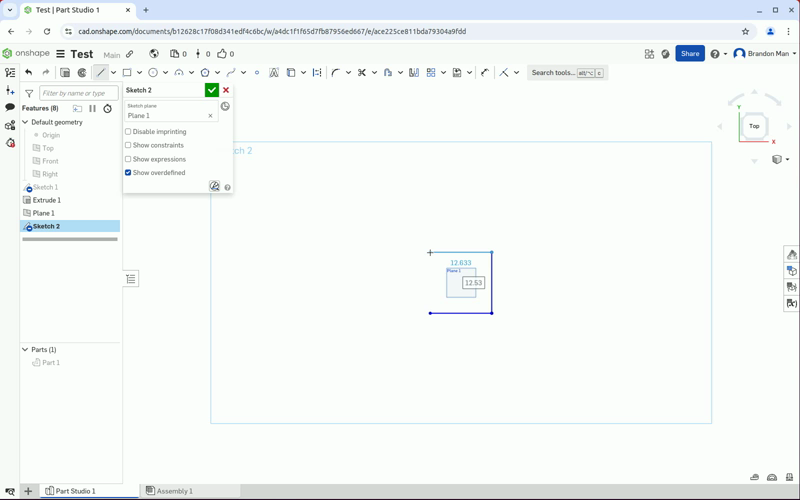
key_down(shift)
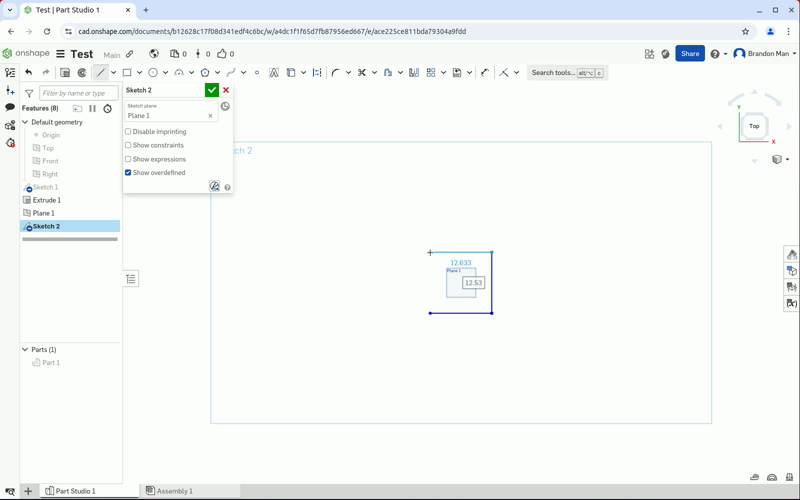
mouse_move(430, 313)
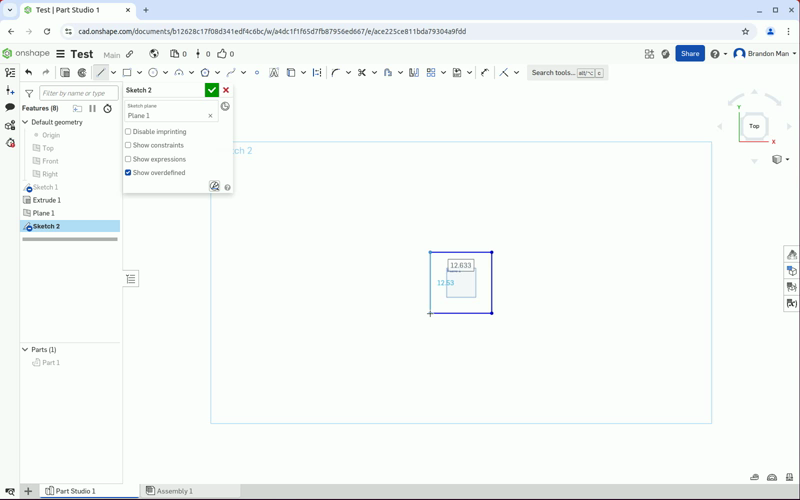
key_up(shift)
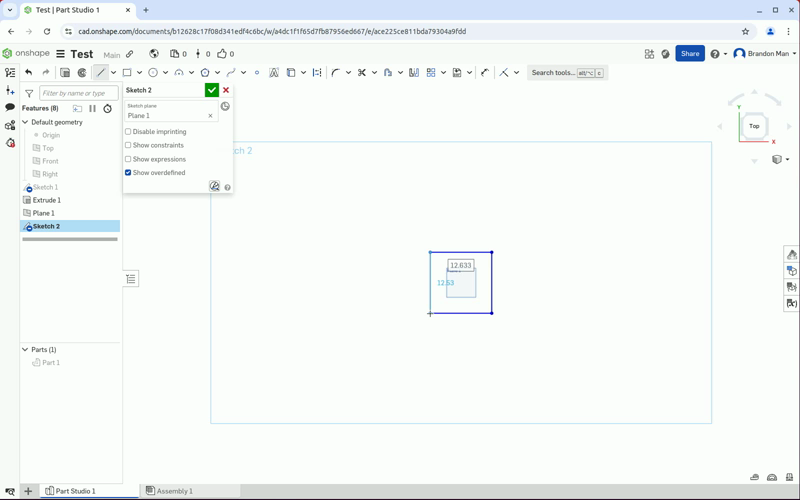
click(430, 313)
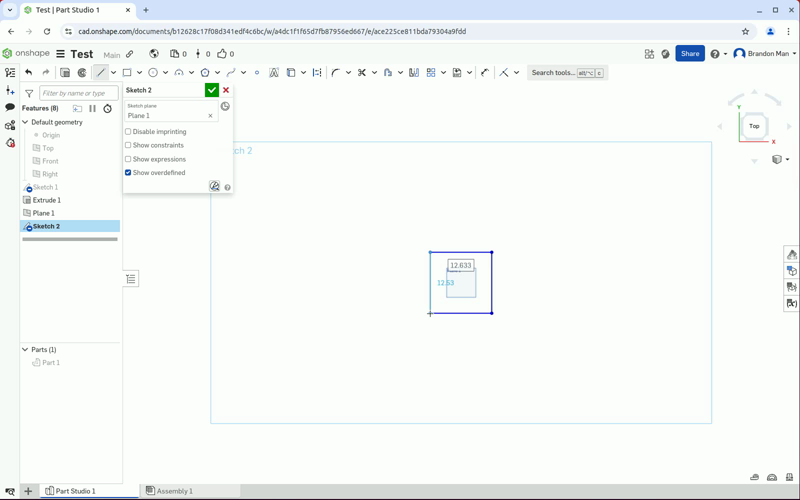
key(esc)
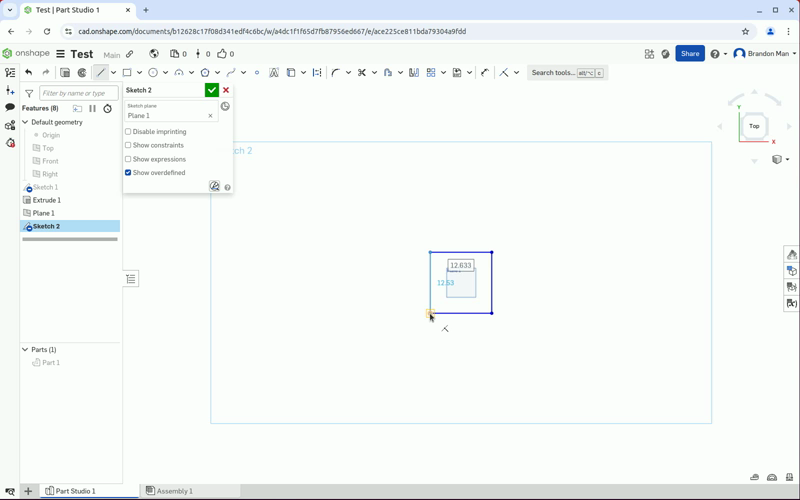
mouse_move(471, 258)
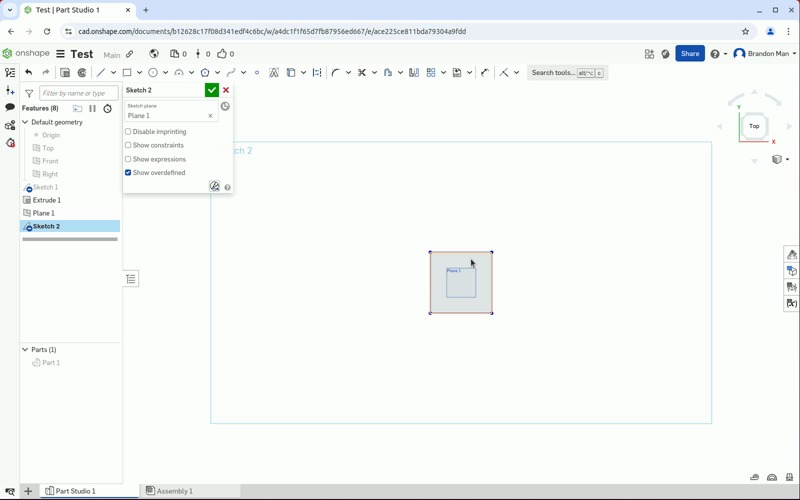
click(471, 258)
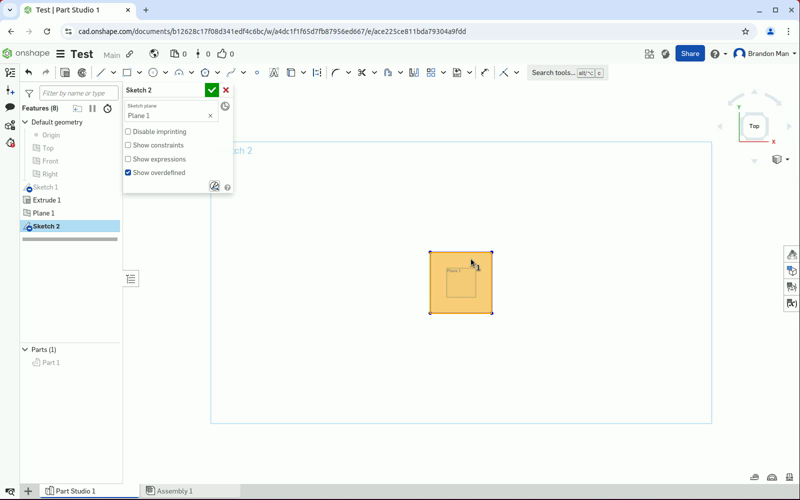
mouse_move(73, 352)
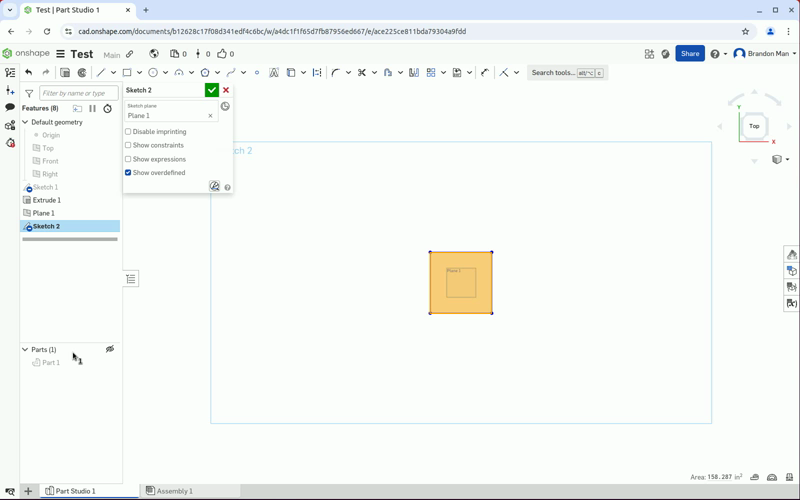
key(shift+y)
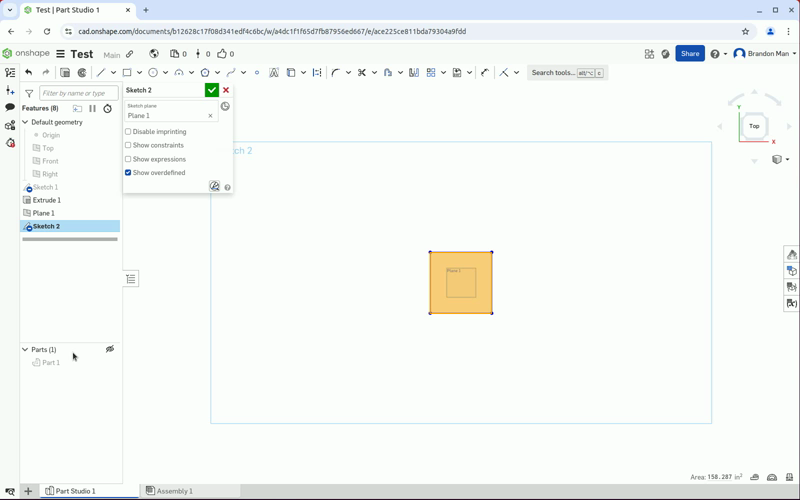
key(shift+e)
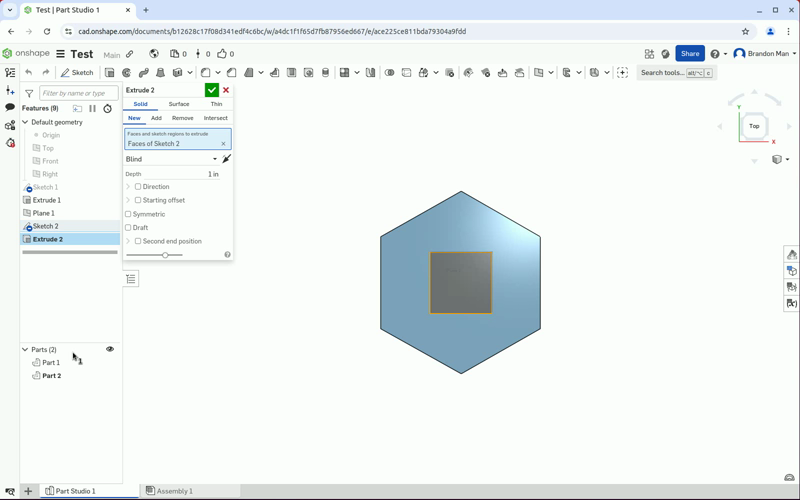
mouse_move(143, 106)
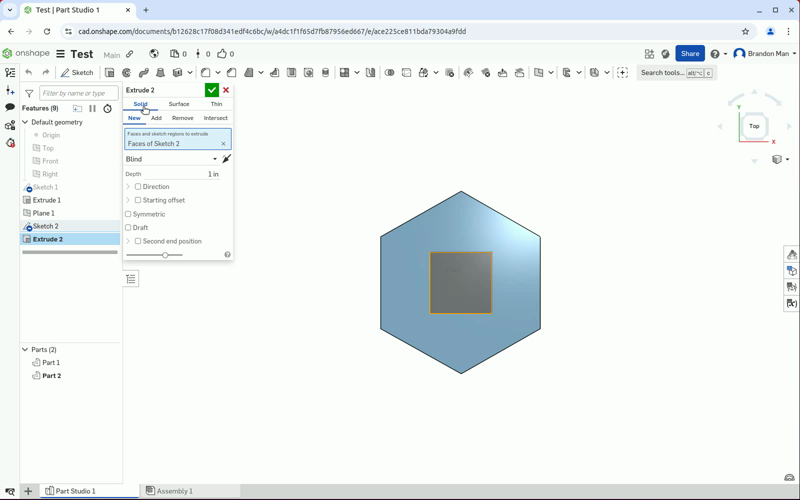
click(143, 106)
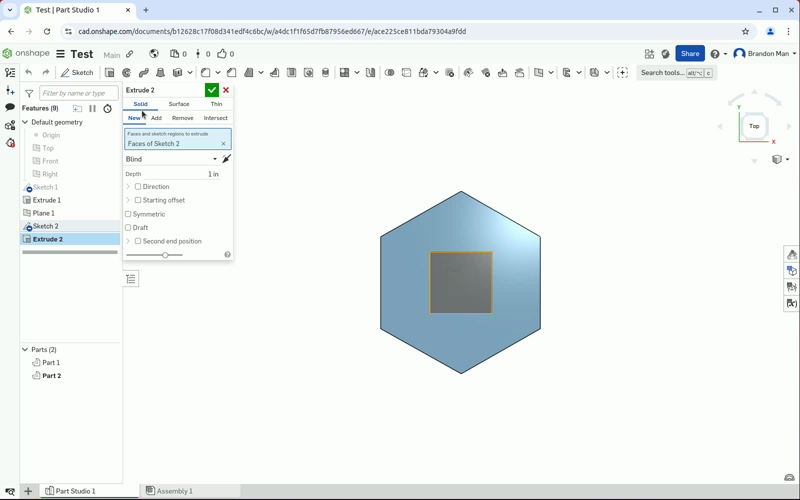
mouse_move(137, 120)
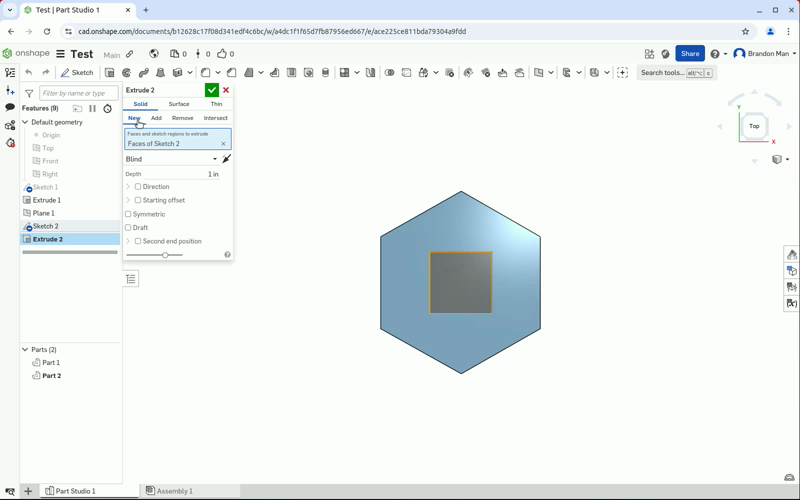
click(137, 120)
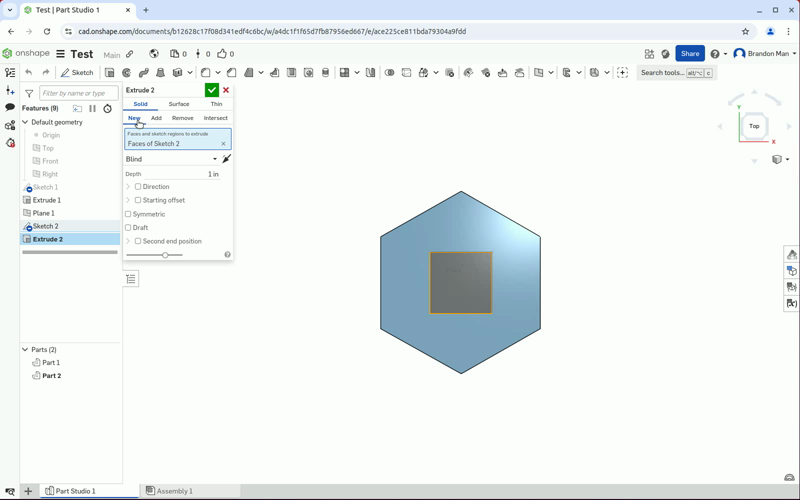
key(tab, 4)
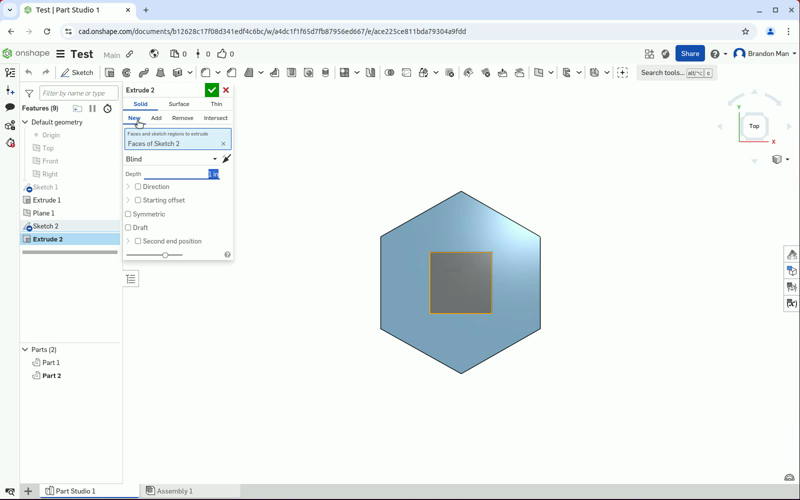
text(6.258)
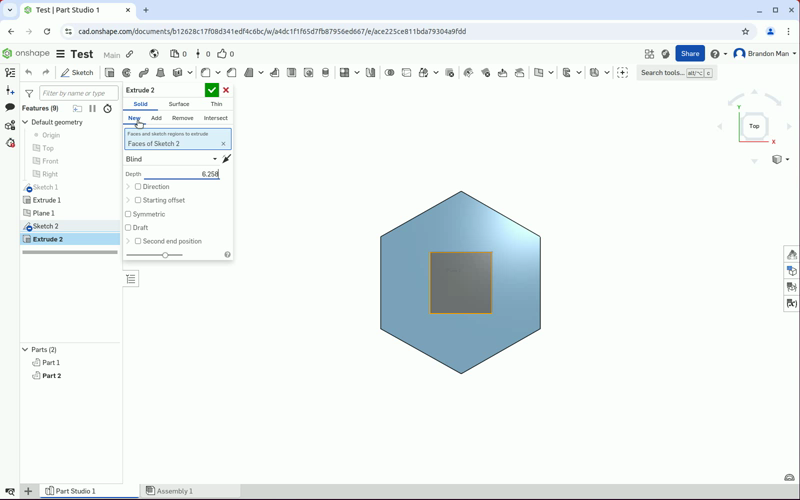
key(enter)
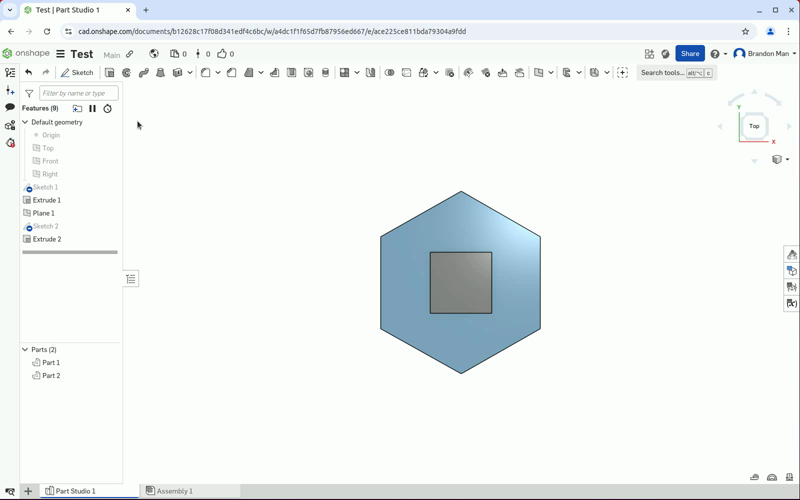
key(shift+h)
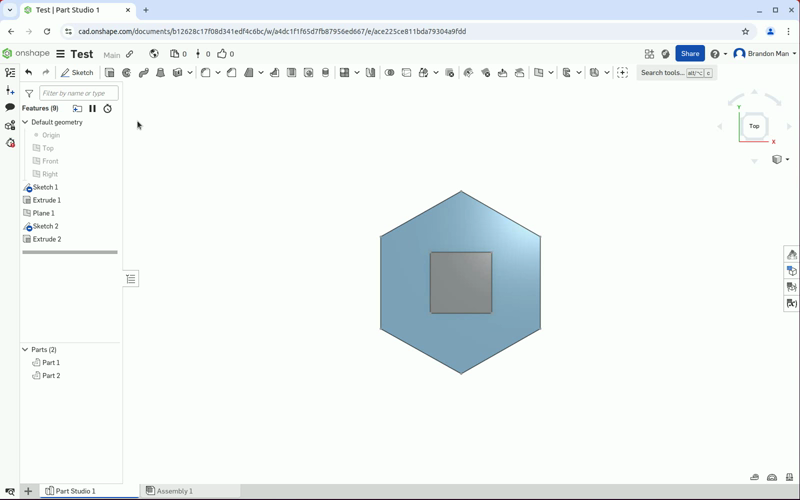
key(shift+h)
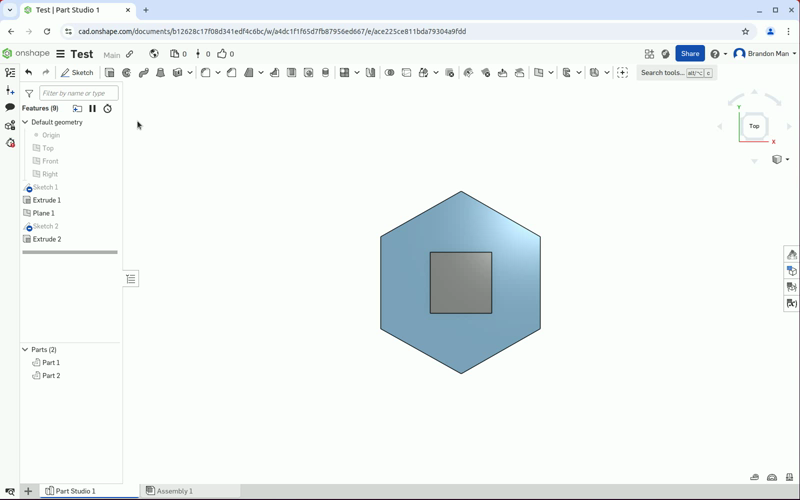
mouse_move(73, 189)
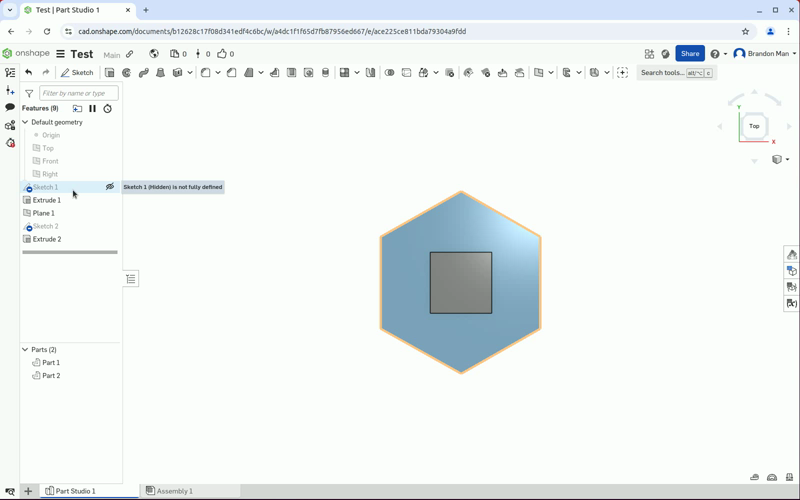
click(73, 189)
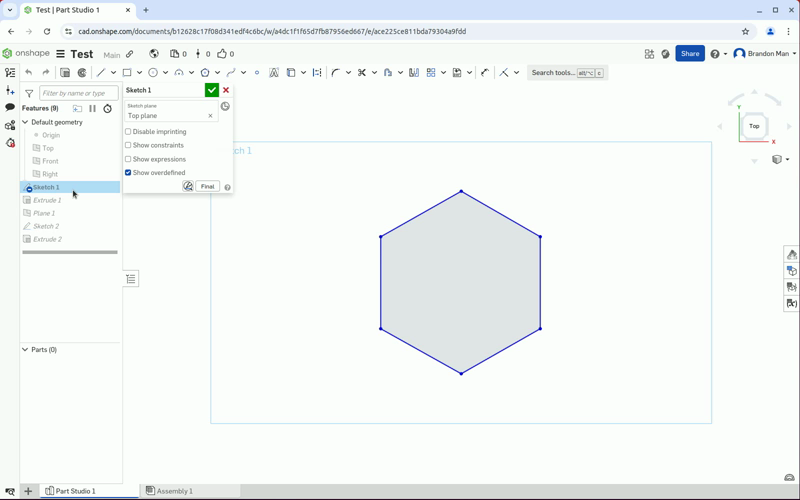
mouse_move(229, 92)
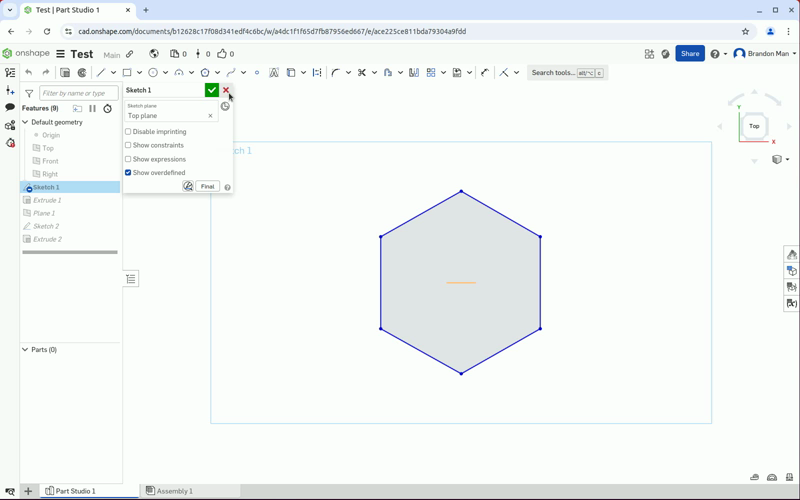
click(229, 92)
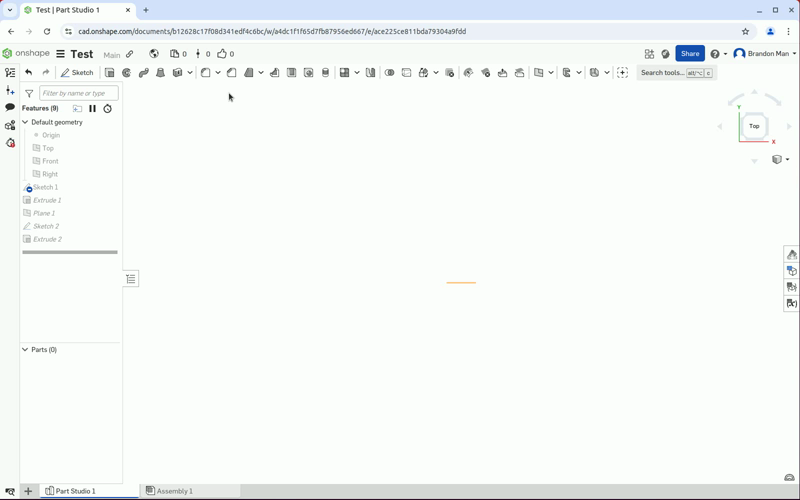
mouse_move(541, 75)
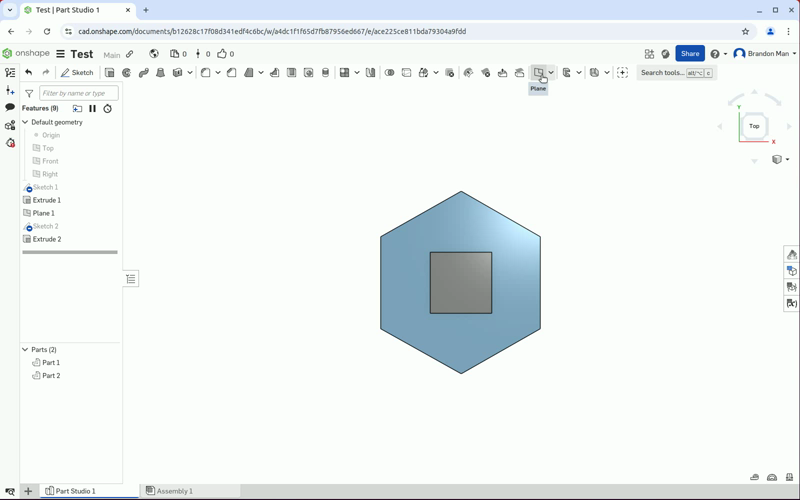
click(541, 75)
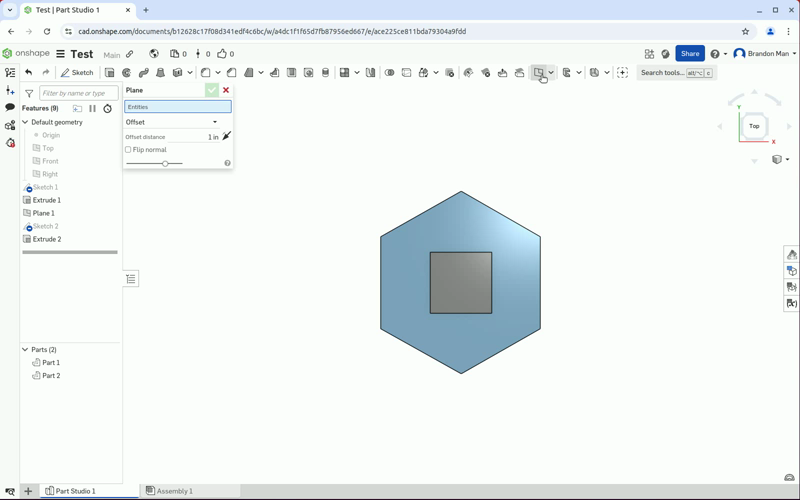
mouse_move(73, 150)
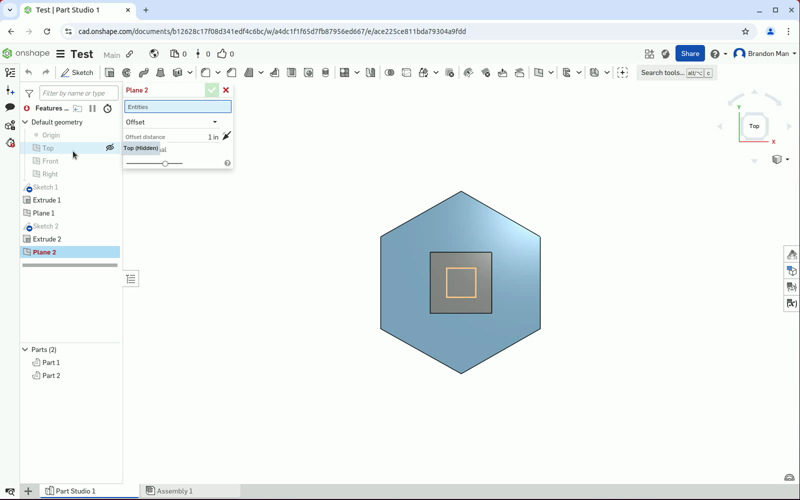
click(73, 150)
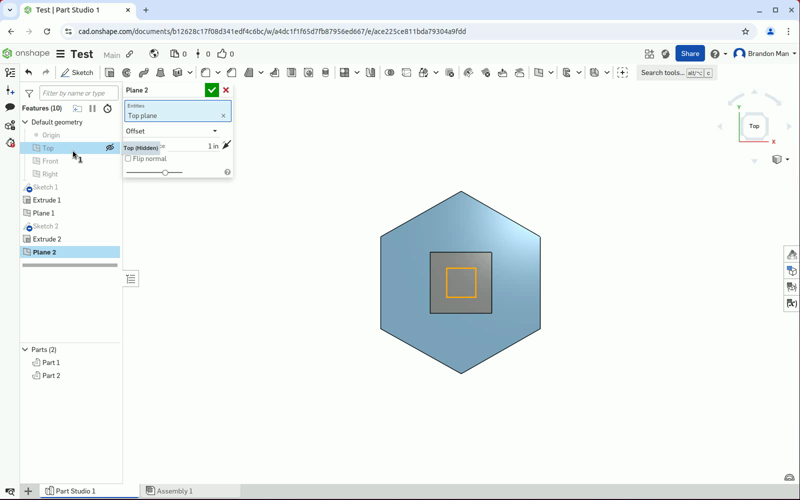
key(tab, 2)
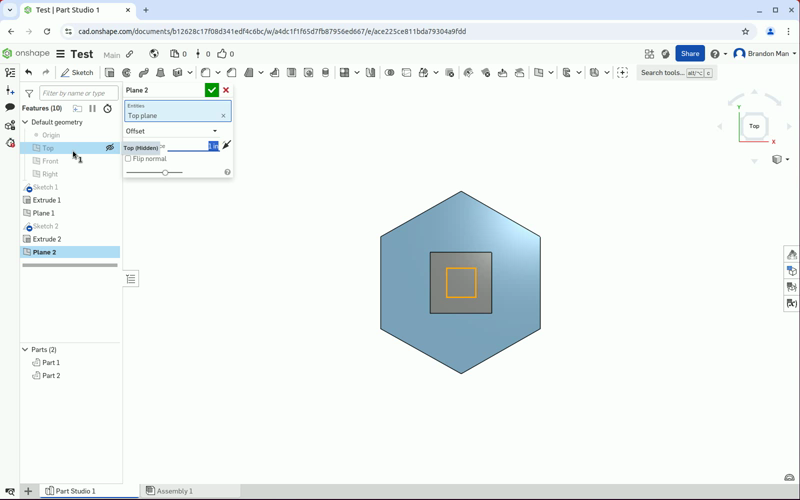
text(23.108)
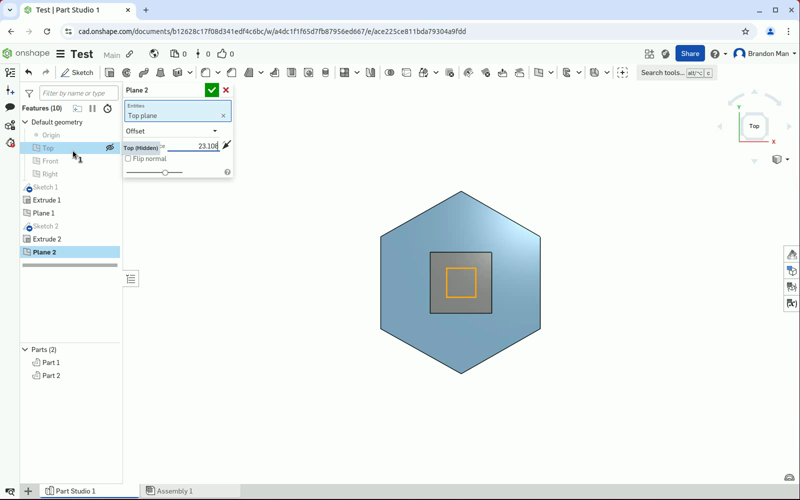
key(enter, 2)
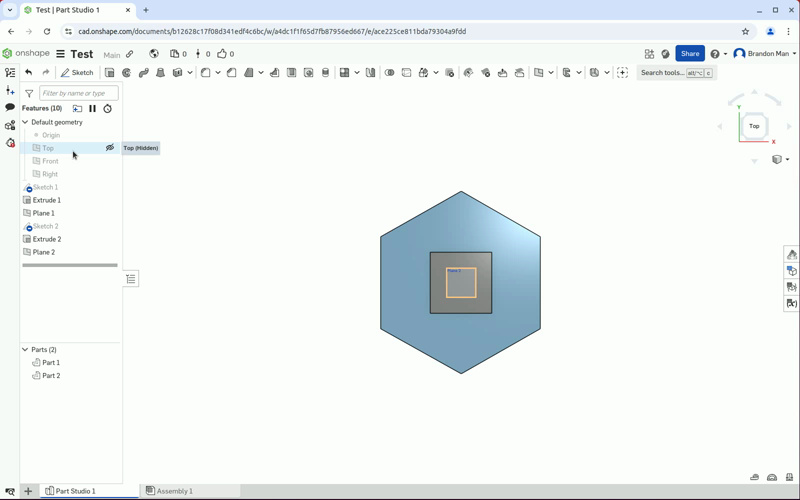
key(shift+s)
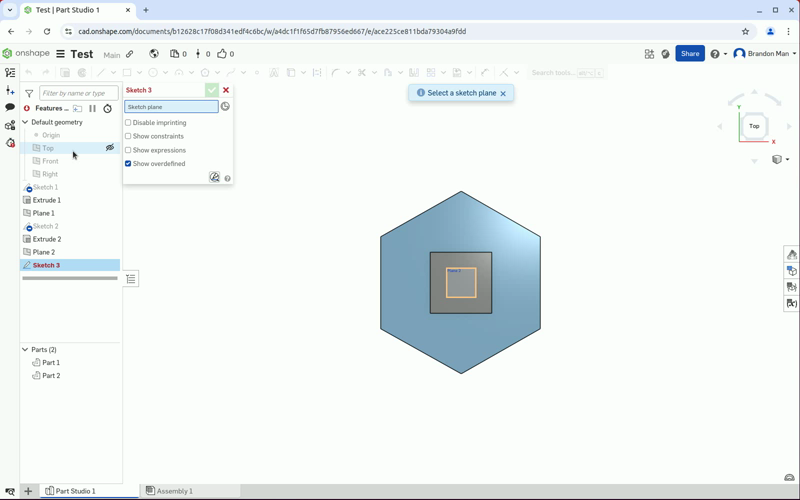
mouse_move(73, 254)
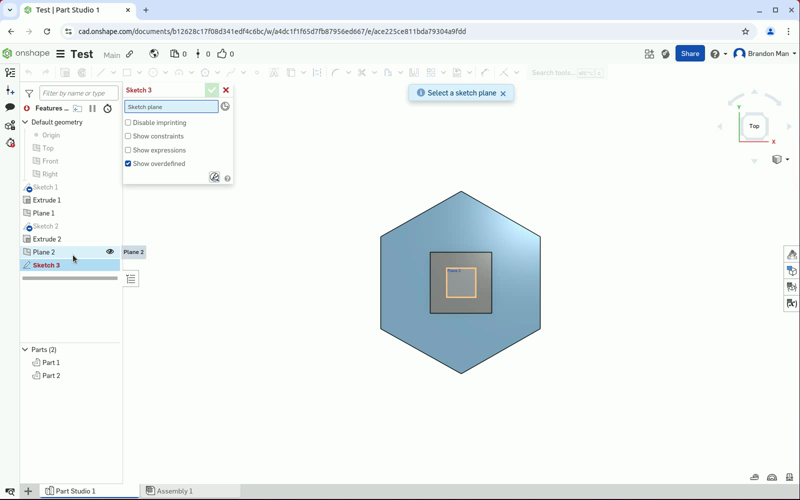
click(73, 254)
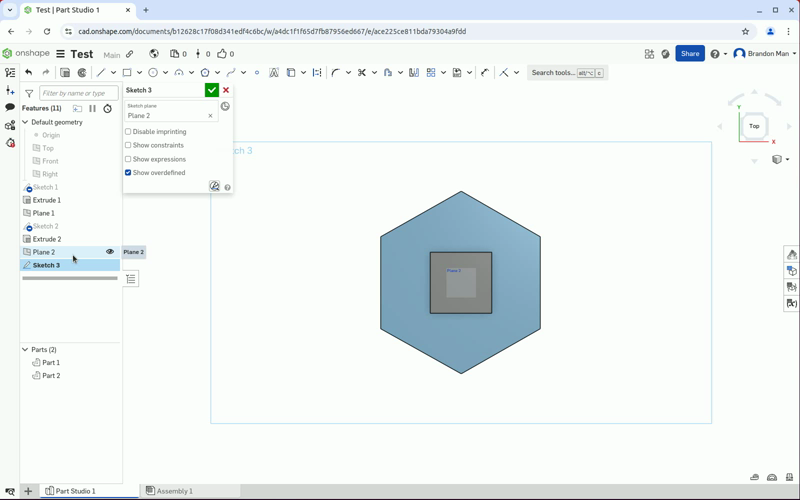
mouse_move(73, 352)
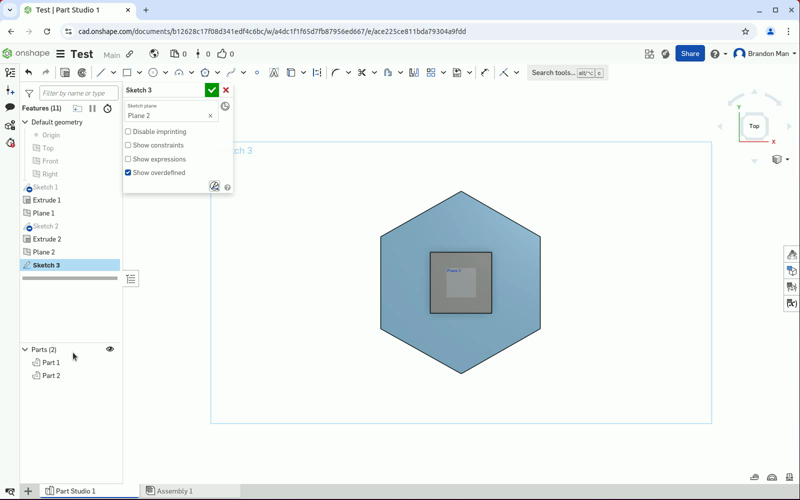
key(y)
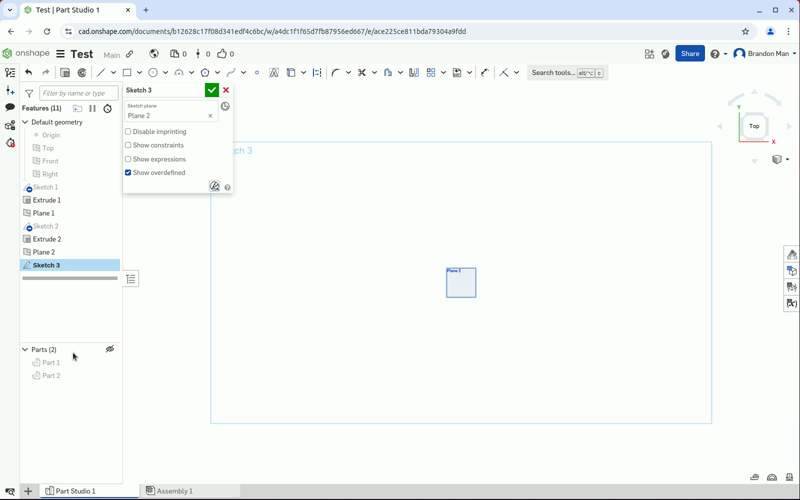
key(c)
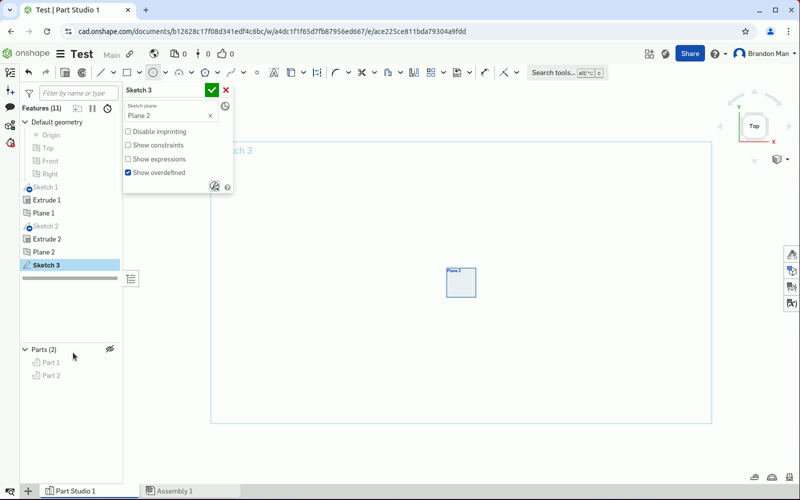
key_down(shift)
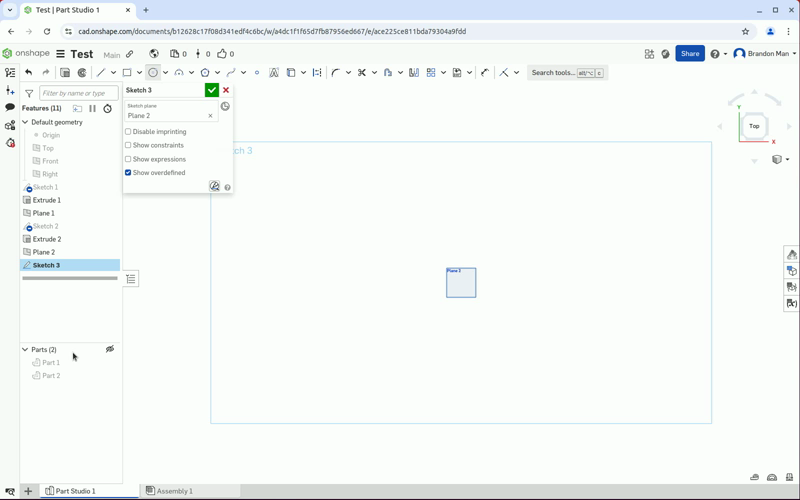
mouse_move(461, 282)
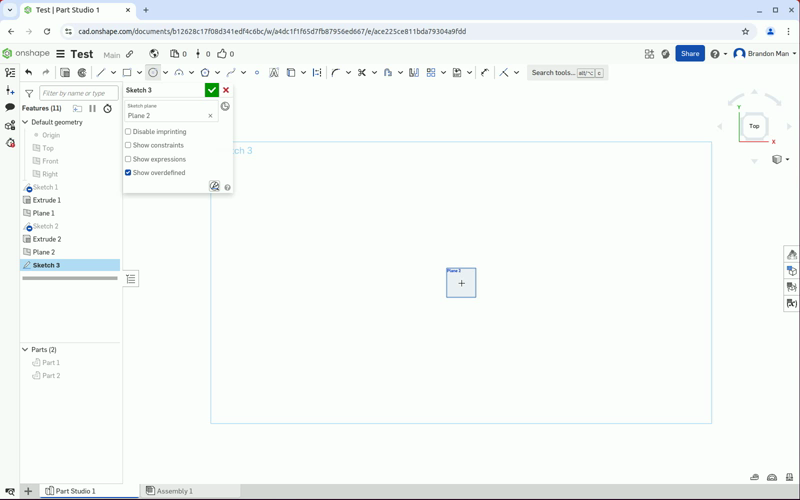
click(461, 282)
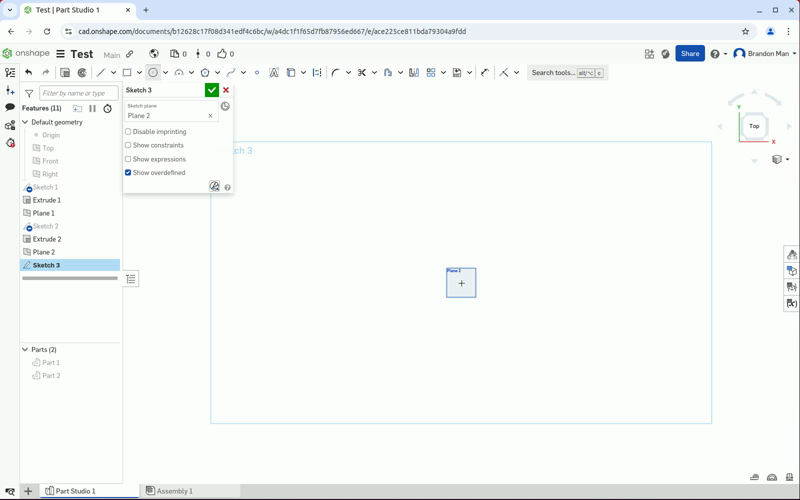
key_up(shift)
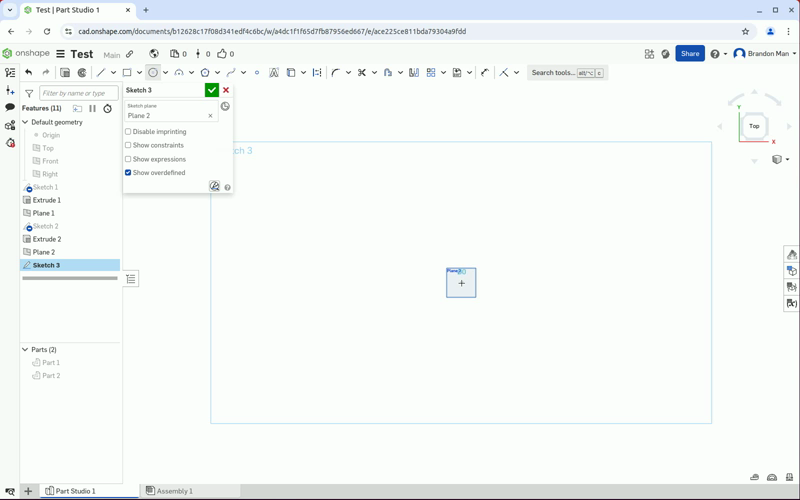
mouse_move(482, 282)
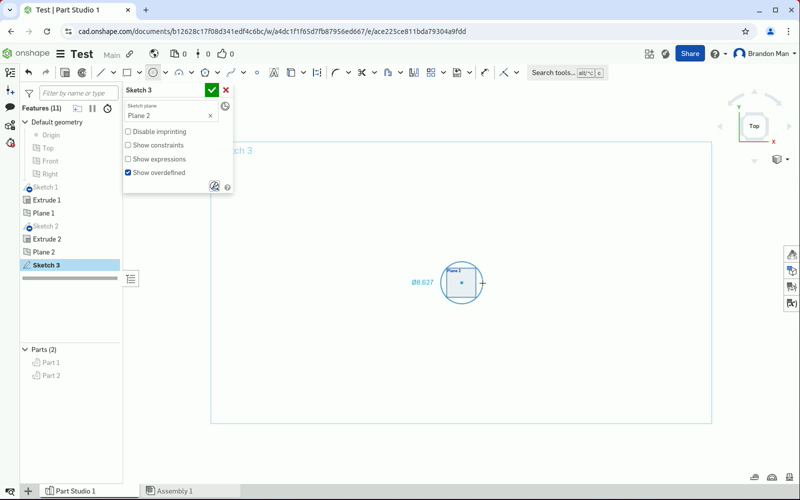
click(482, 282)
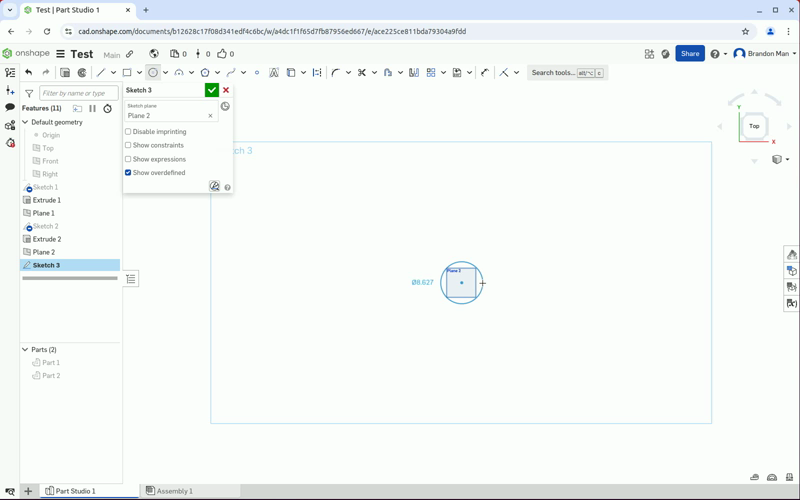
key(esc)
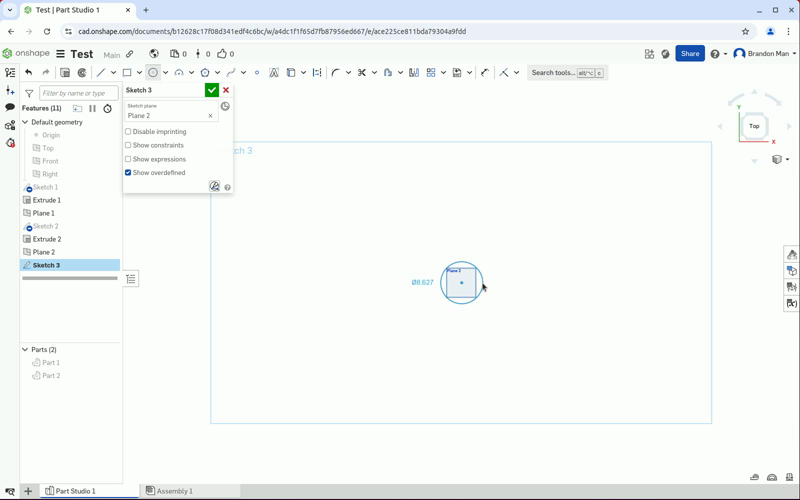
mouse_move(465, 295)
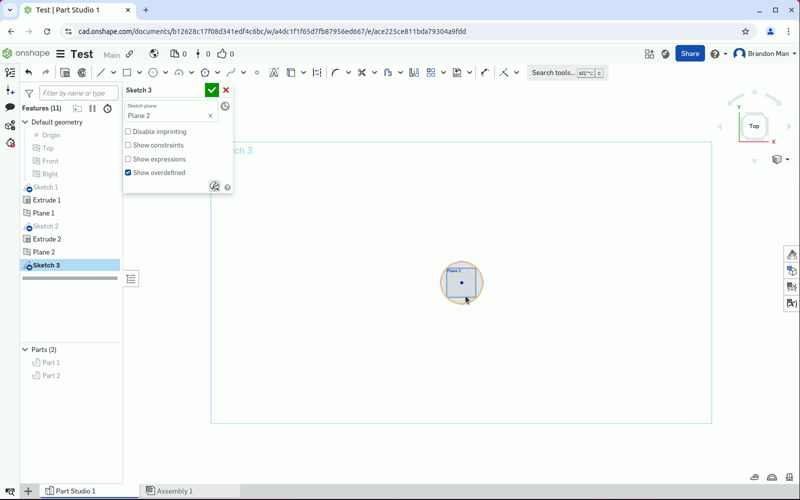
scroll(6)
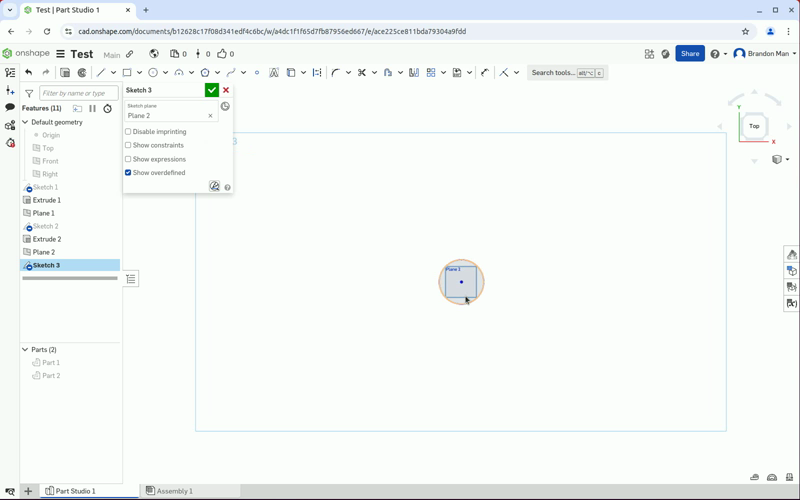
scroll(6)
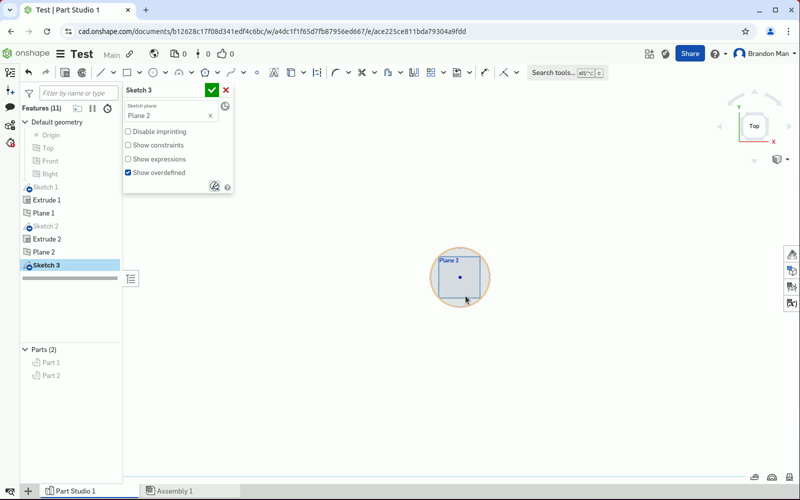
scroll(6)
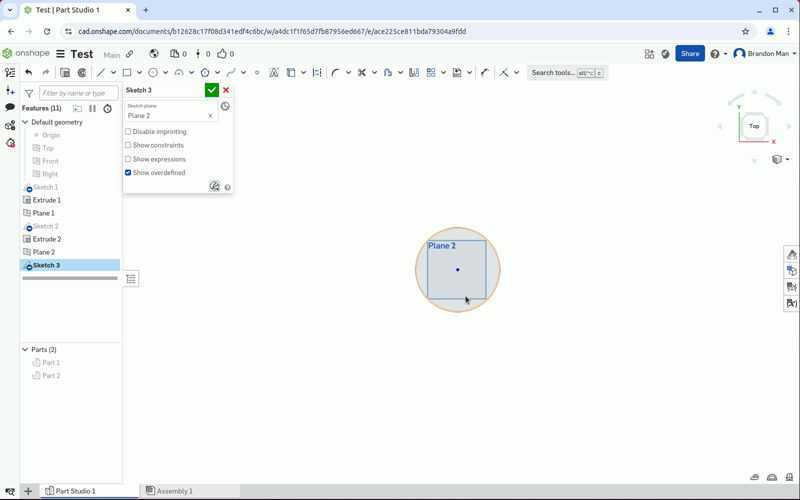
scroll(6)
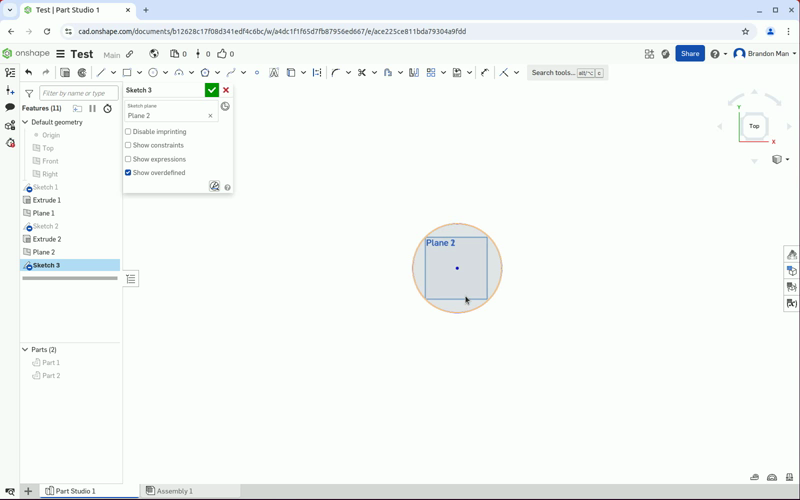
scroll(6)
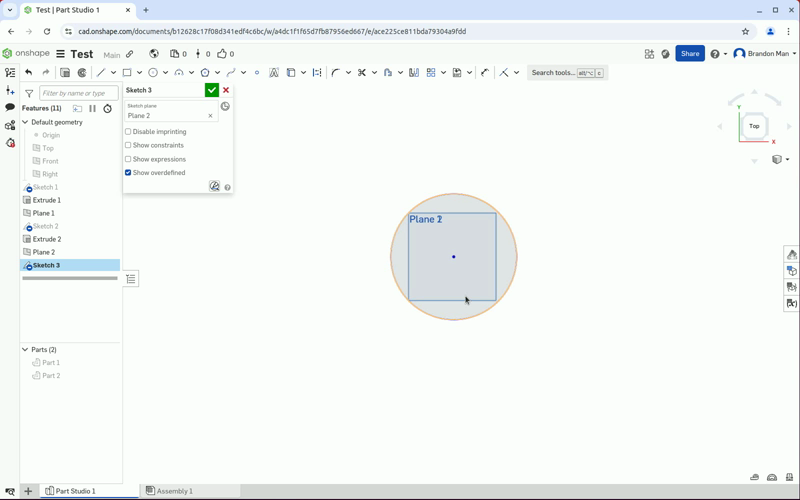
scroll(6)
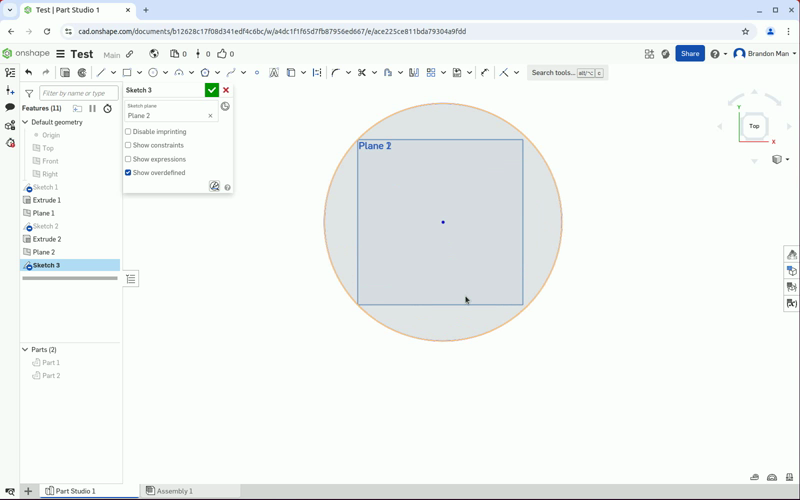
scroll(6)
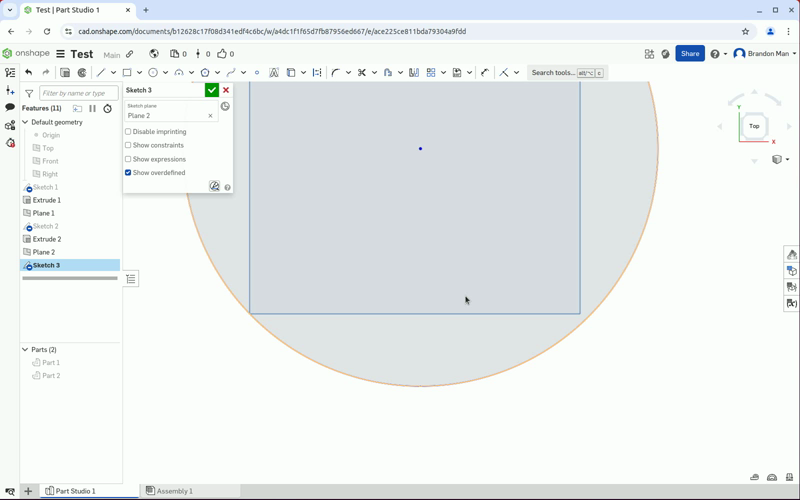
click(465, 295)
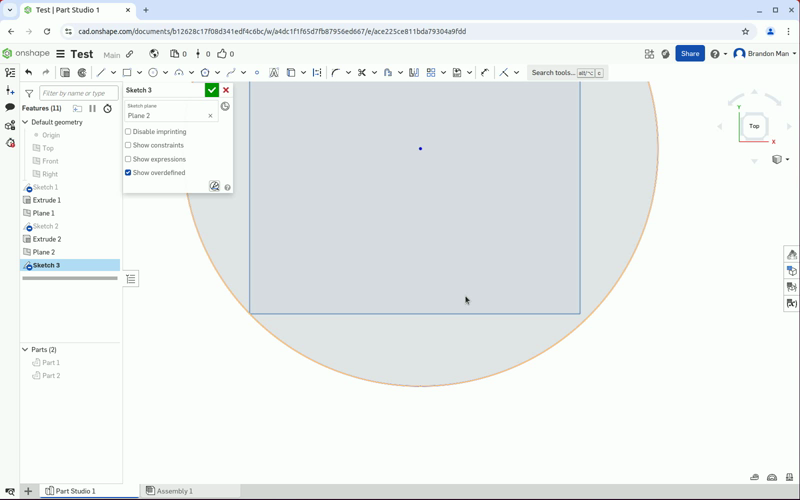
scroll(-6)
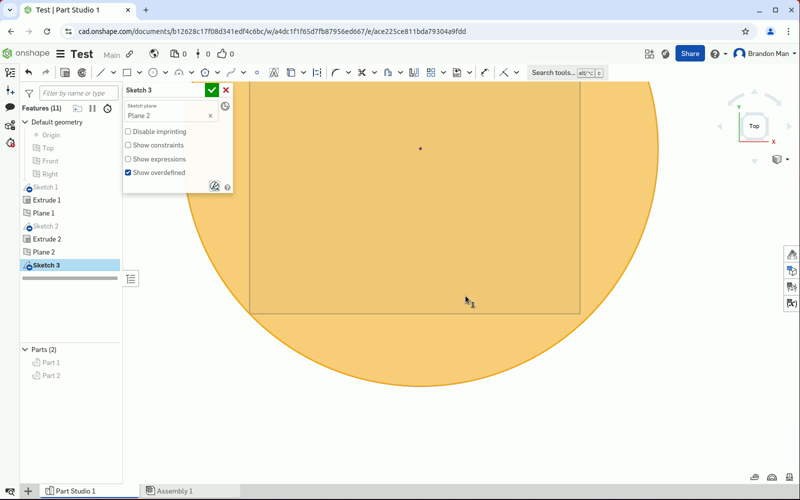
scroll(-6)
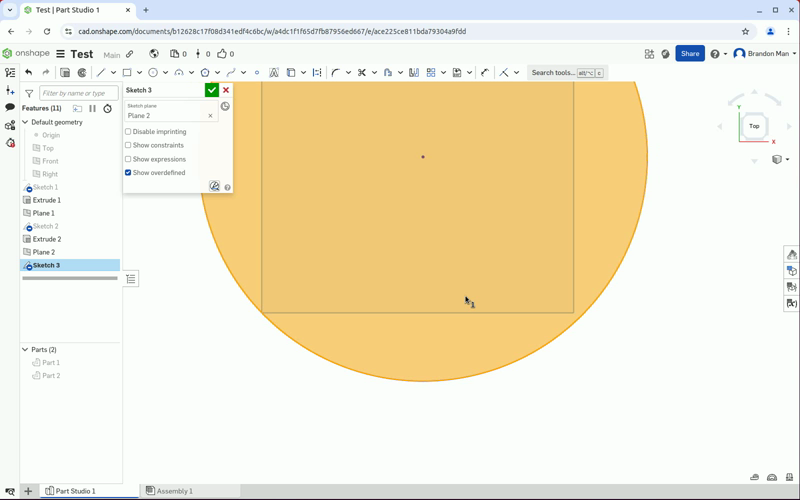
scroll(-6)
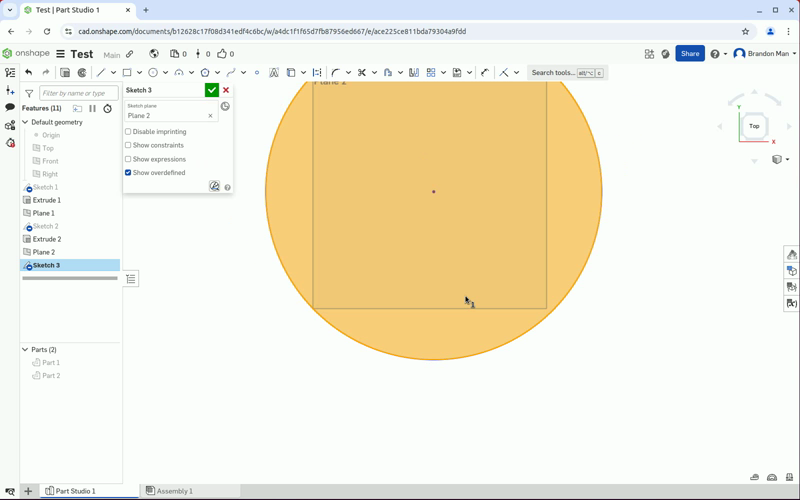
scroll(-6)
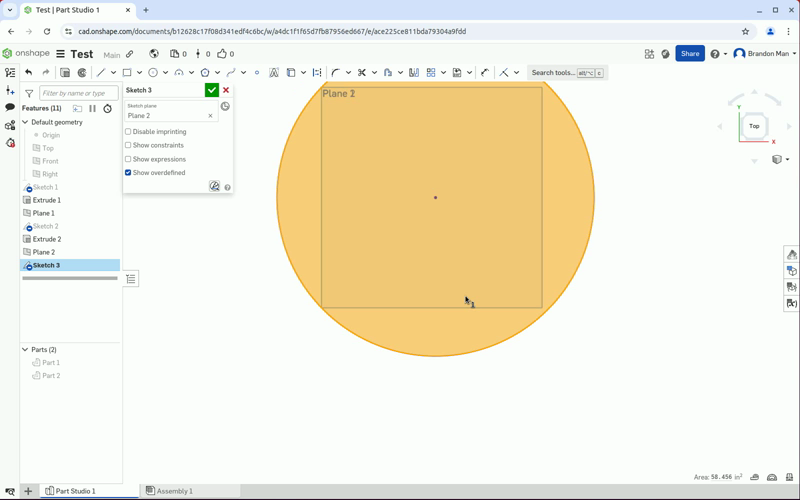
scroll(-6)
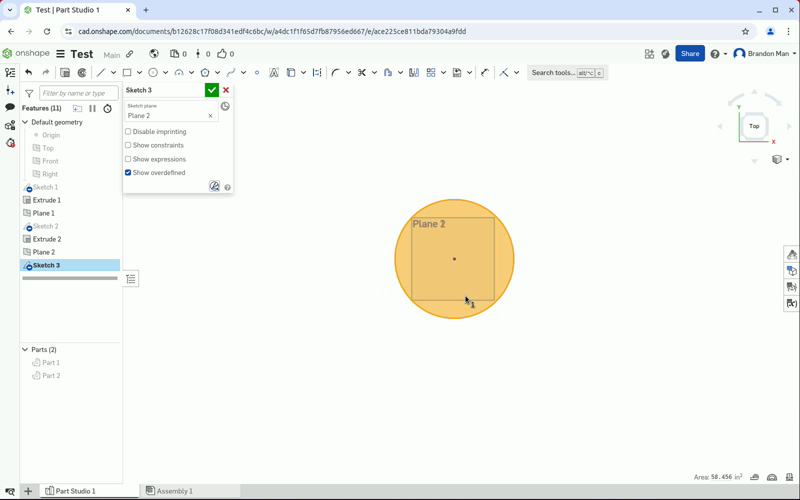
scroll(-6)
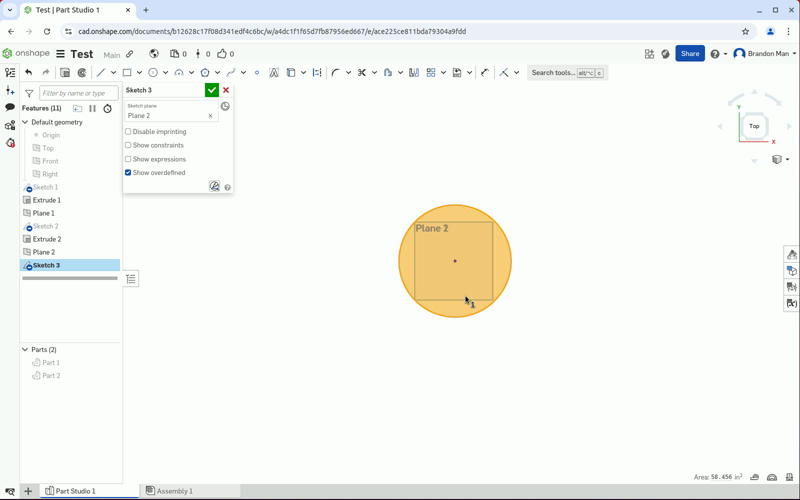
scroll(-6)
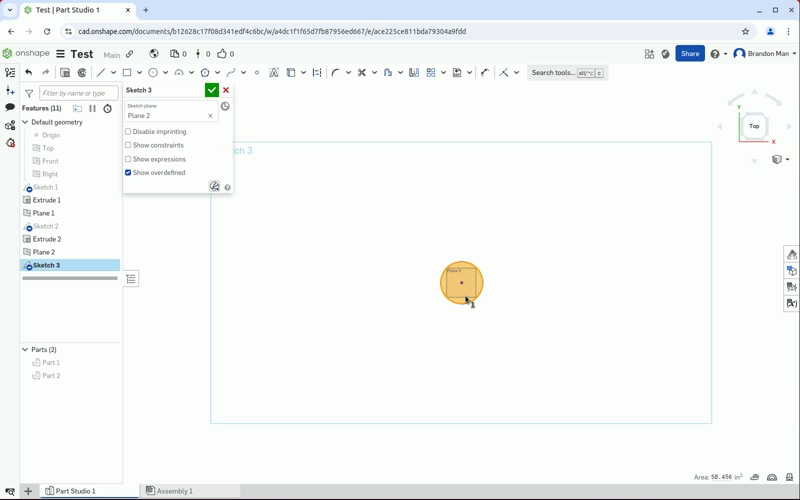
mouse_move(73, 352)
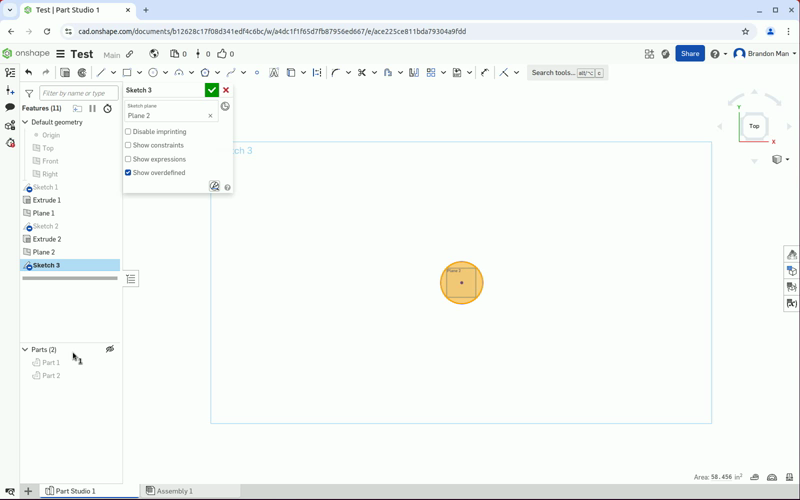
key(shift+y)
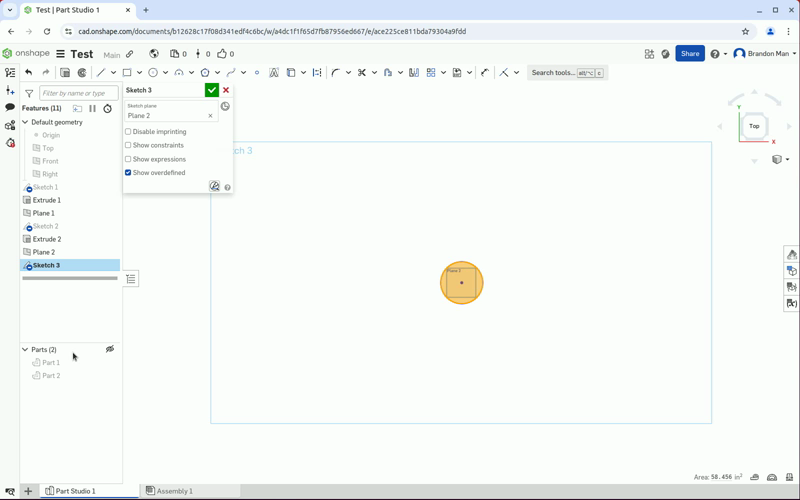
key(shift+e)
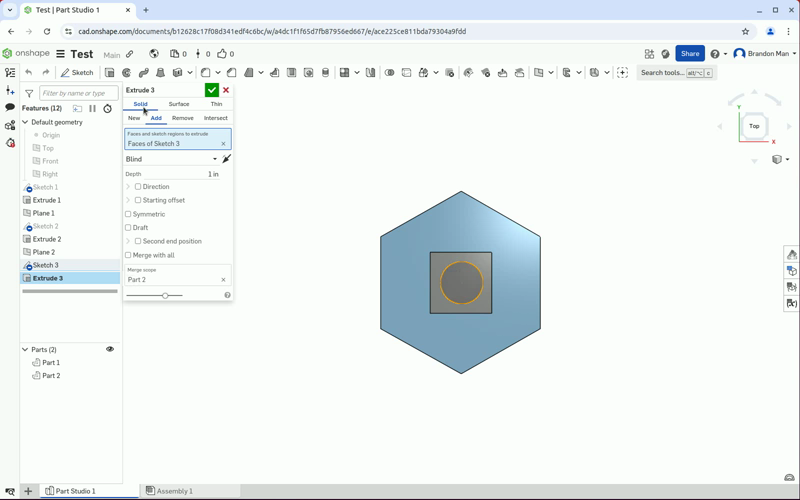
mouse_move(143, 106)
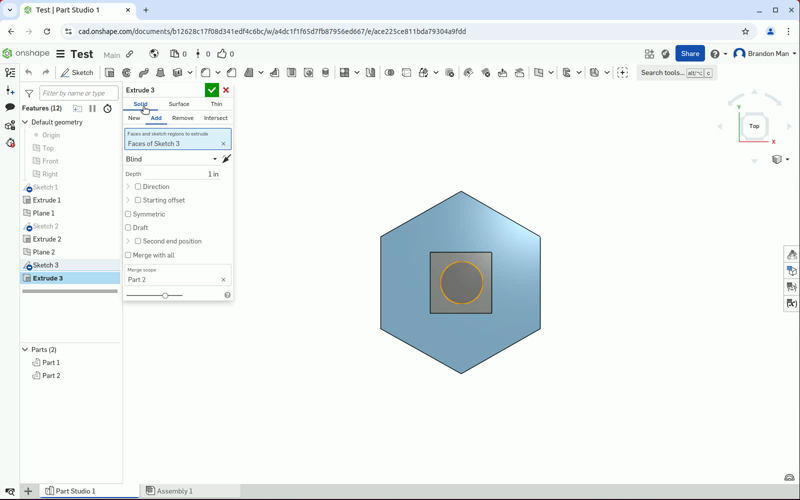
click(143, 106)
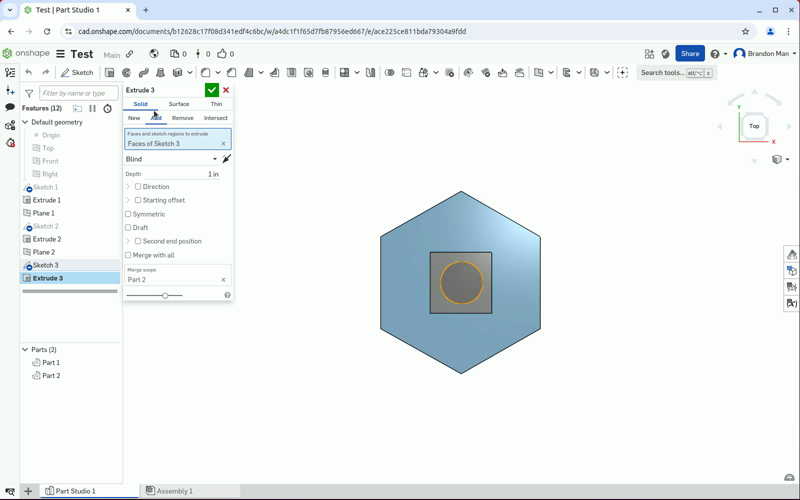
mouse_move(186, 120)
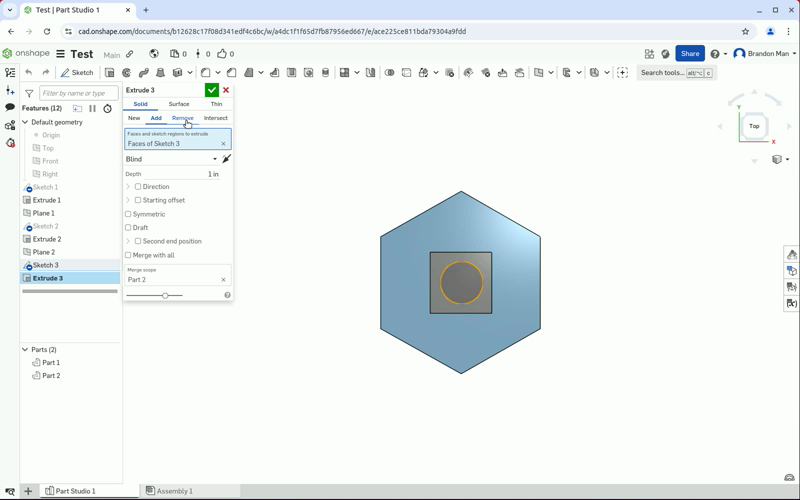
click(186, 120)
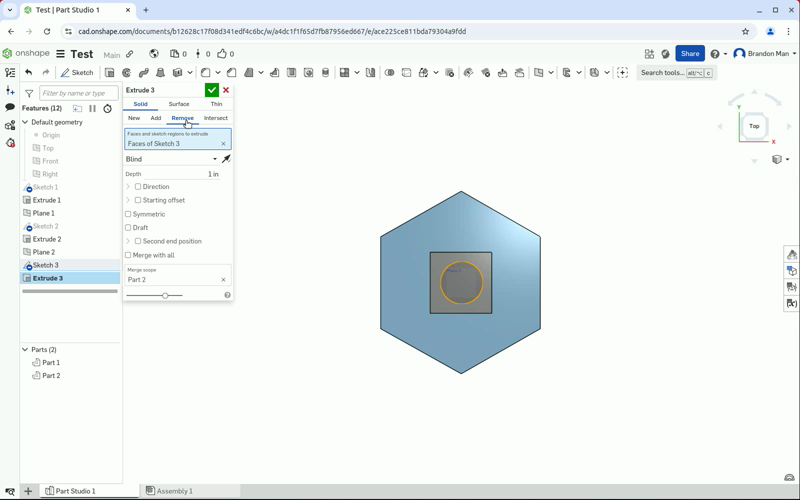
key(tab, 4)
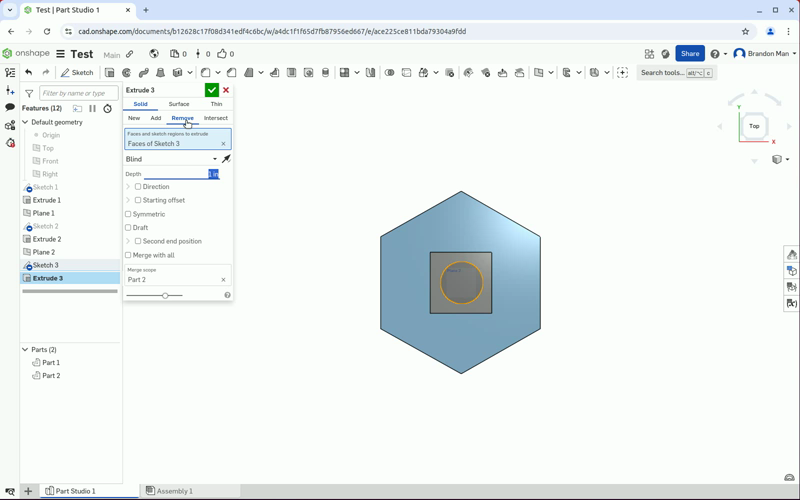
text(16.85)
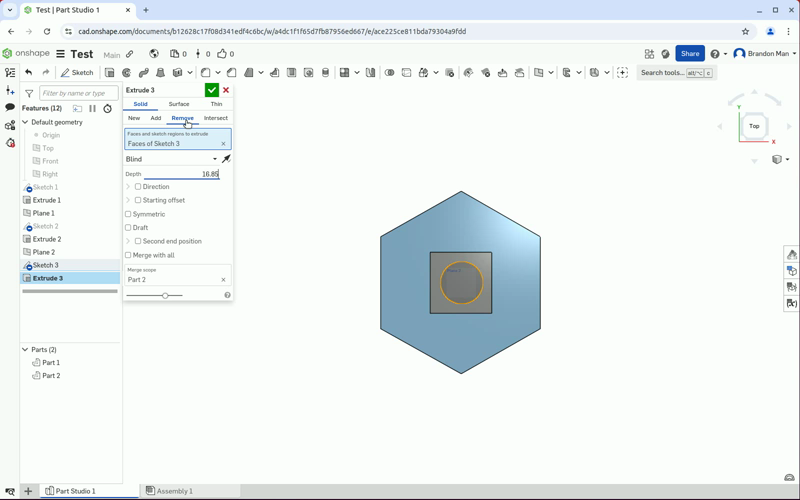
key(tab, 6)
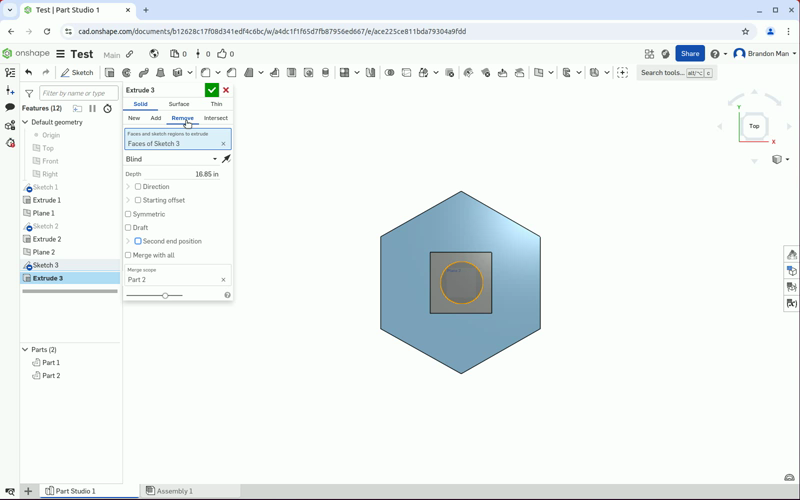
key(space)
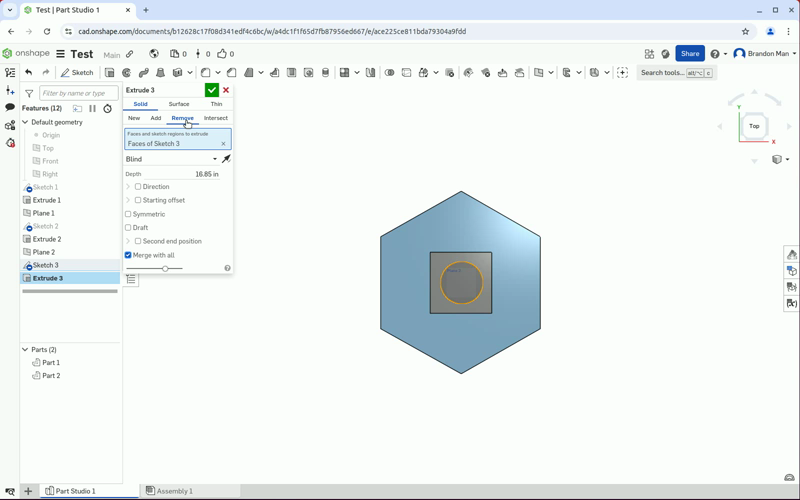
key(enter)
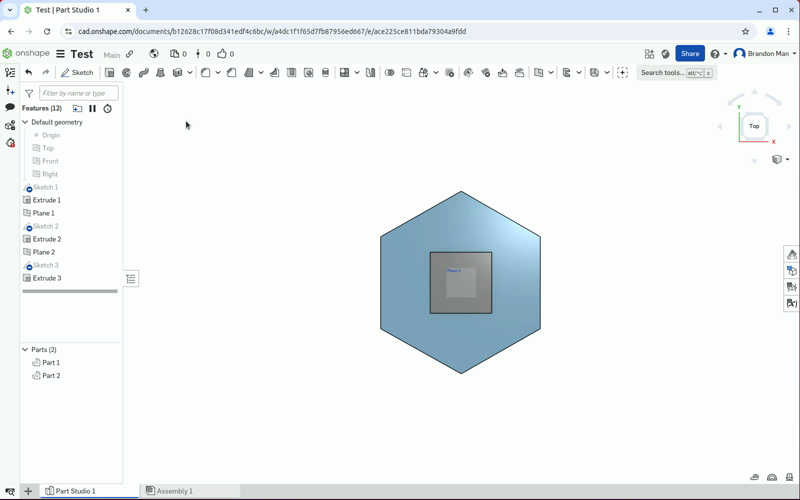
key(shift+h)
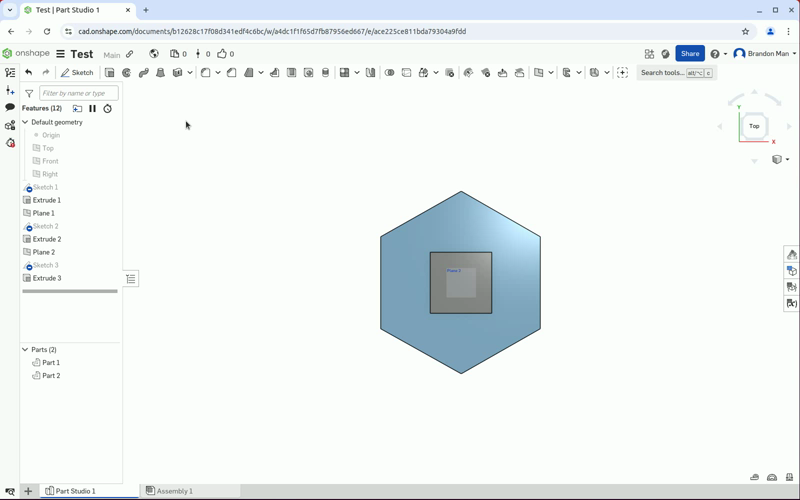
key(shift+h)
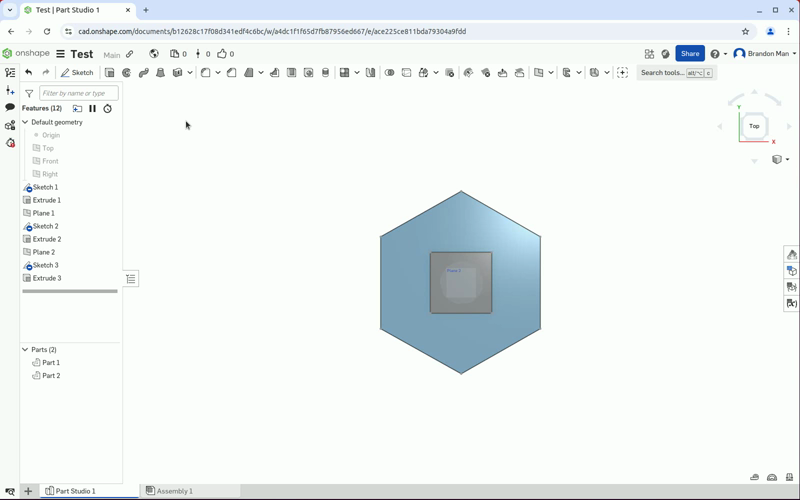
key(shift+7)
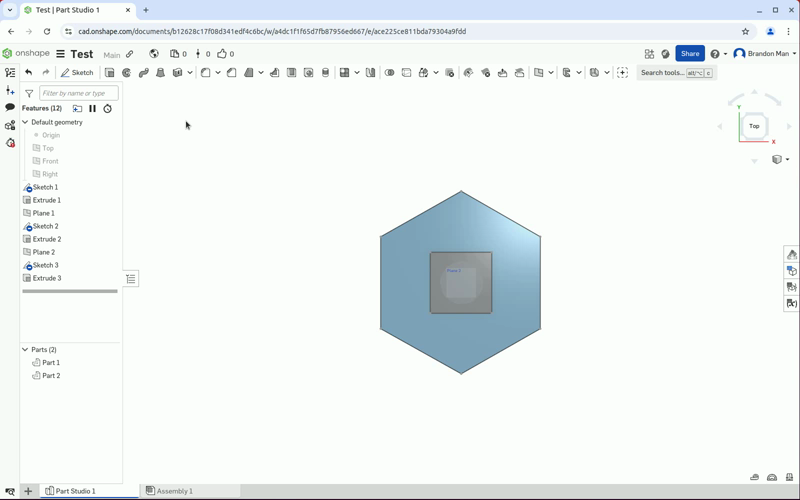
key(up, 3)
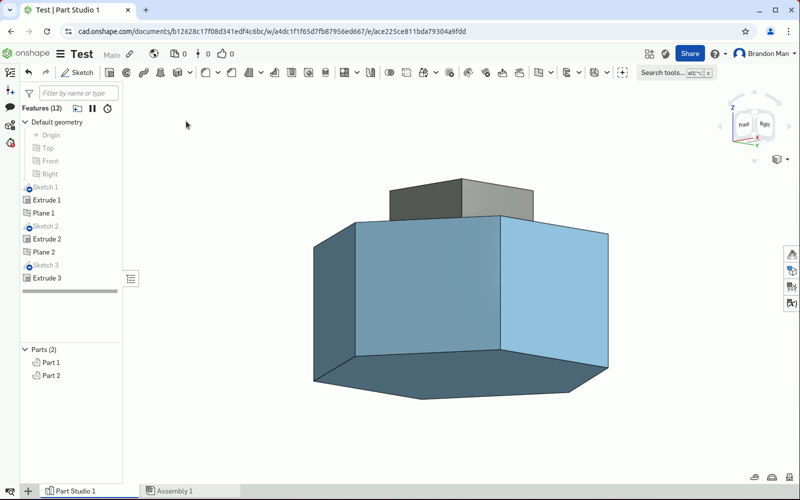
key(left, 3)
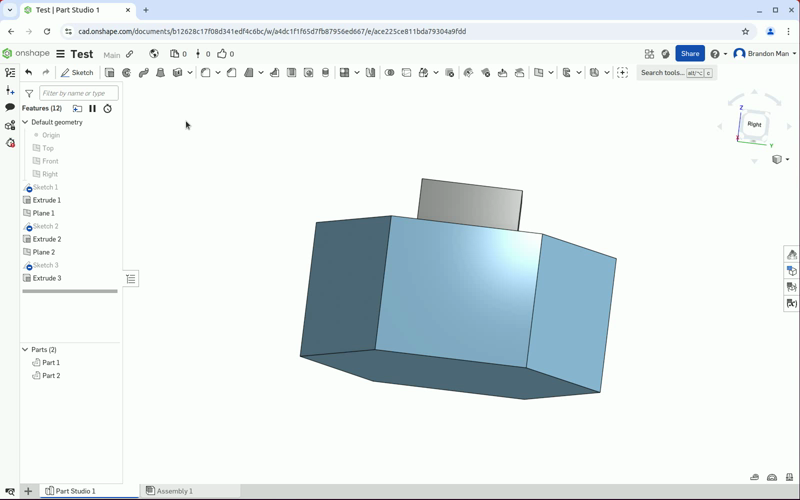
key(right, 3)
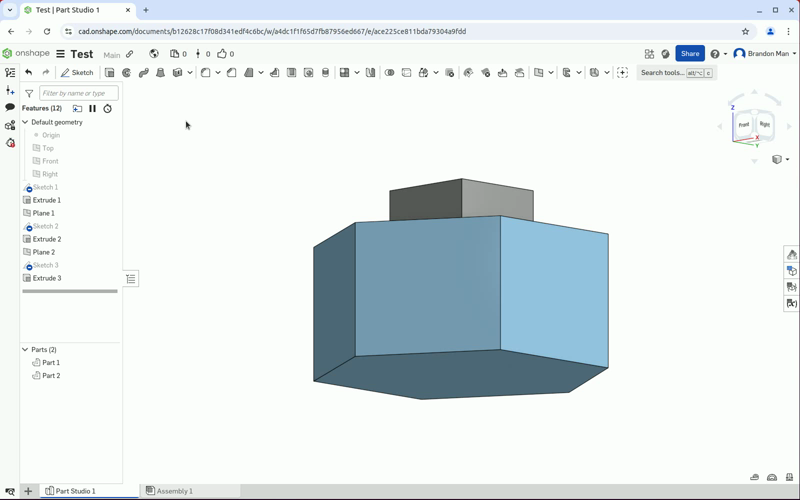
key(down, 3)
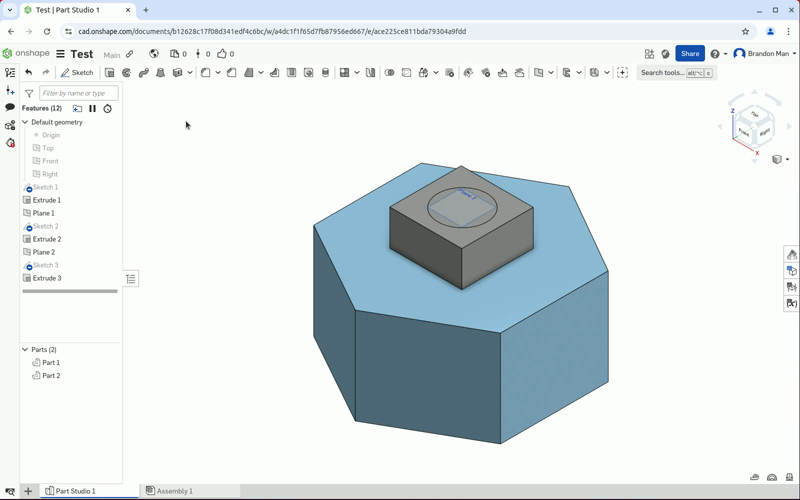
mouse_move(73, 189)
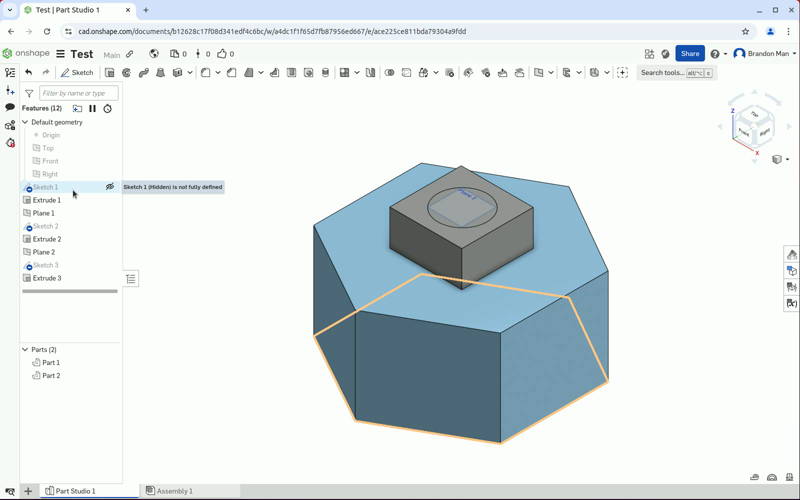
click(73, 189)